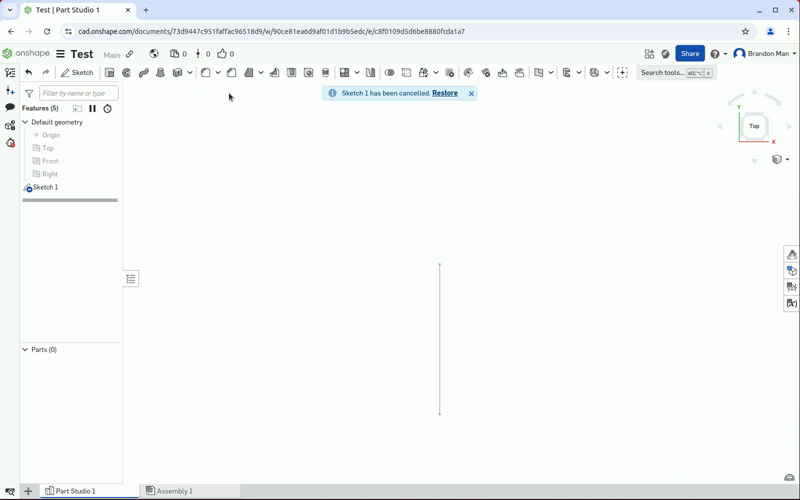
key(shift+h)
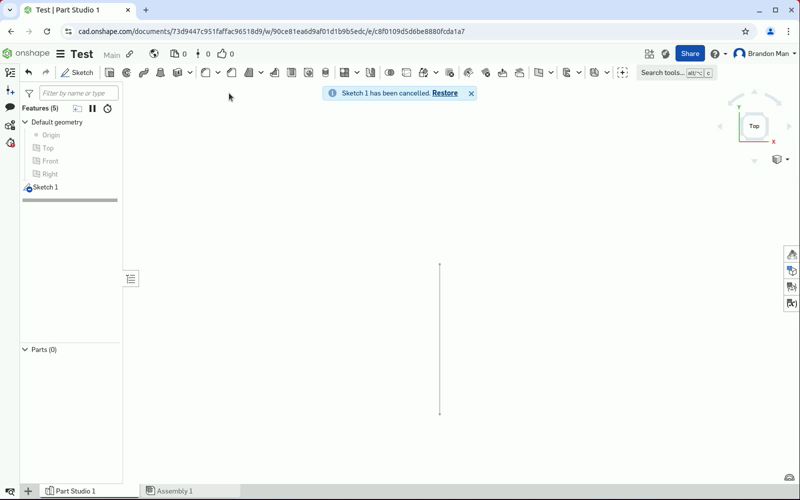
key(shift+s)
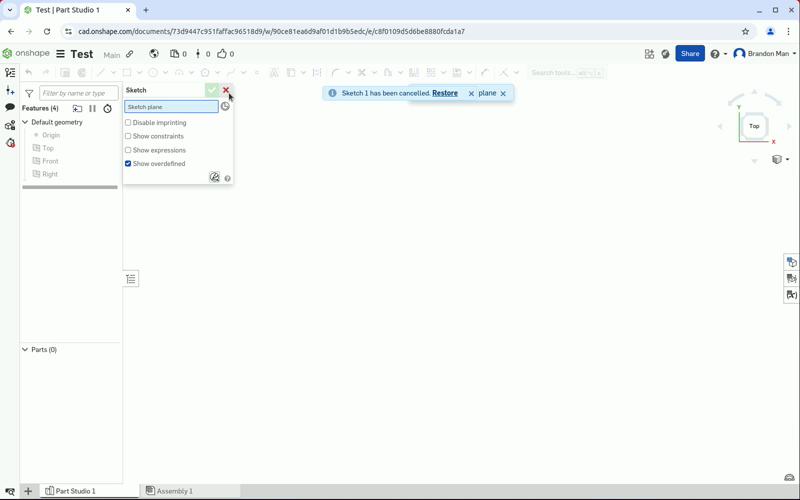
mouse_move(73, 150)
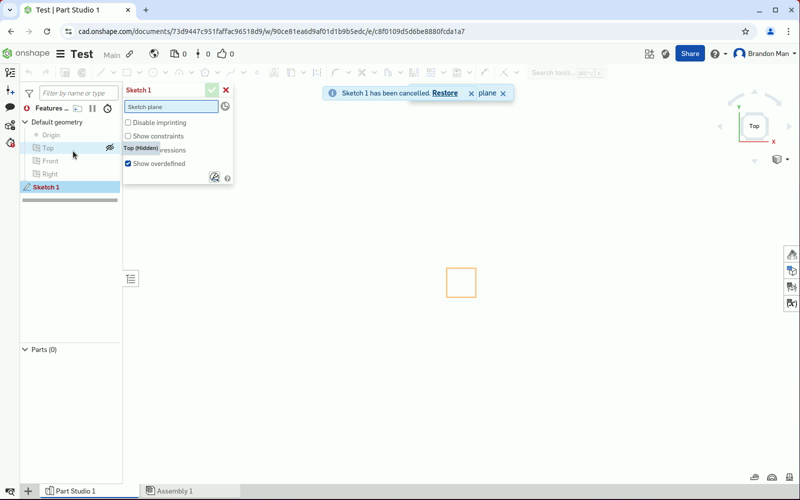
click(73, 150)
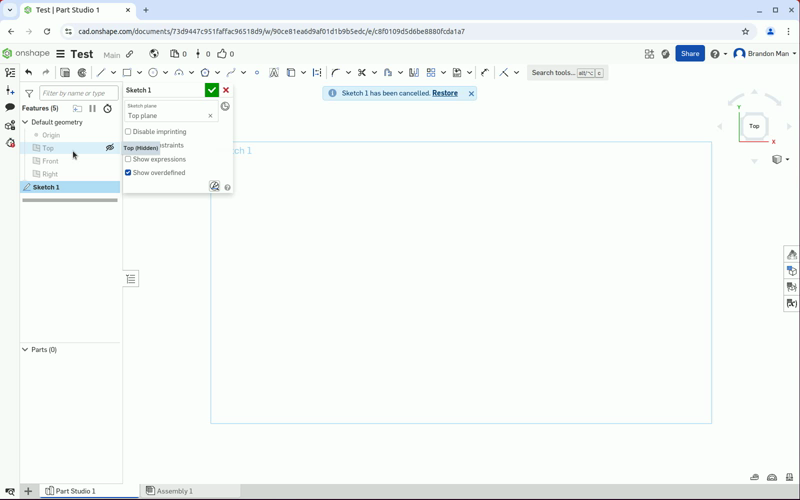
mouse_move(73, 352)
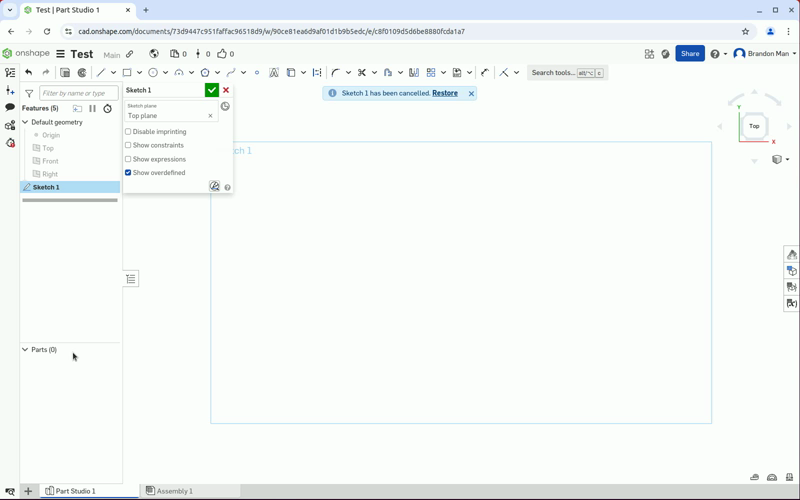
key(y)
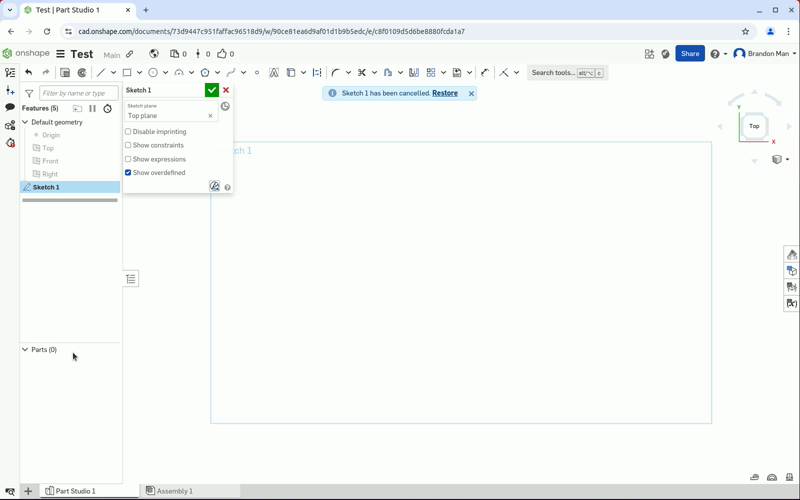
key(l)
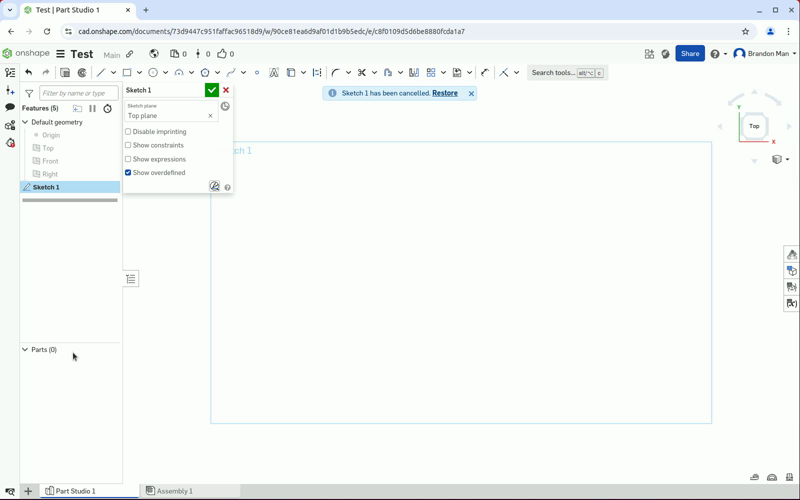
key_down(shift)
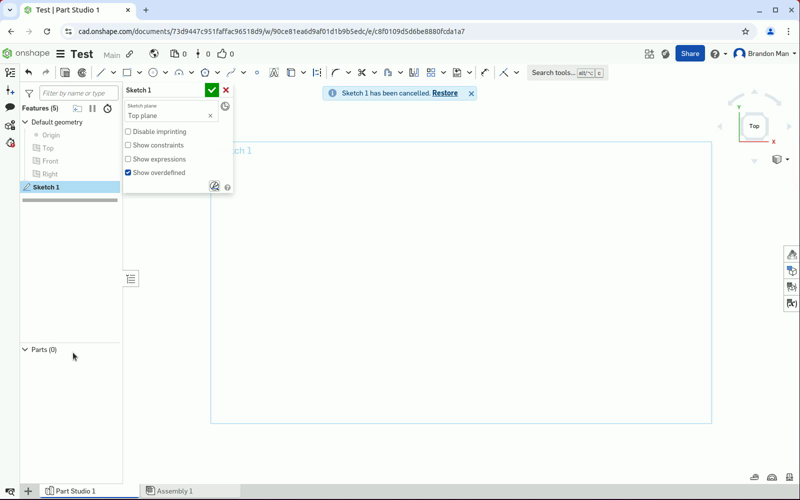
mouse_move(412, 354)
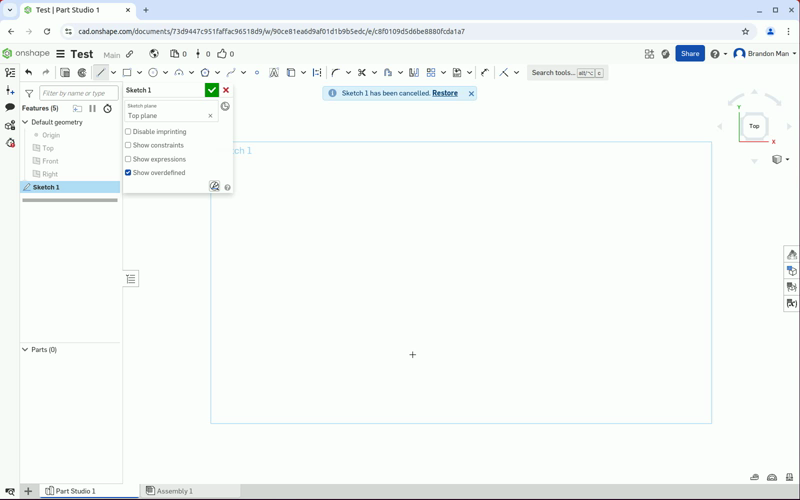
click(412, 354)
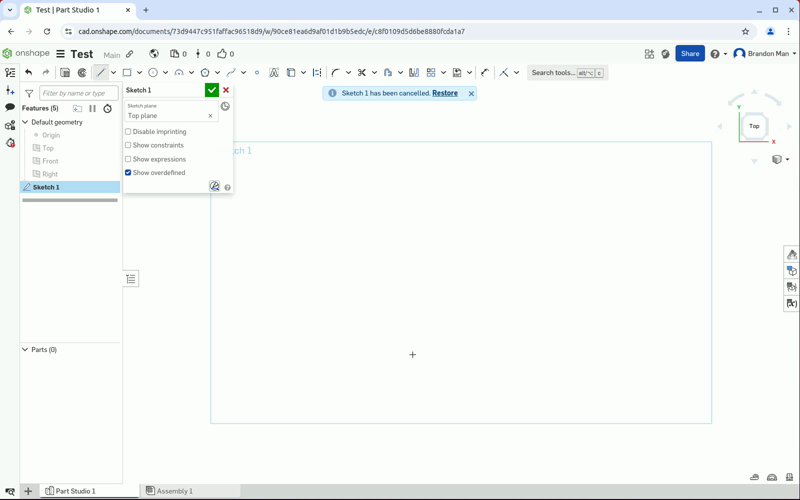
key_up(shift)
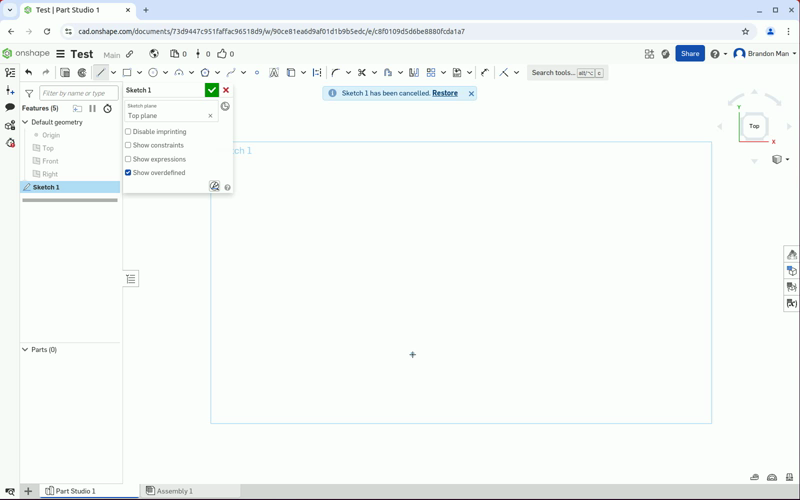
key_down(shift)
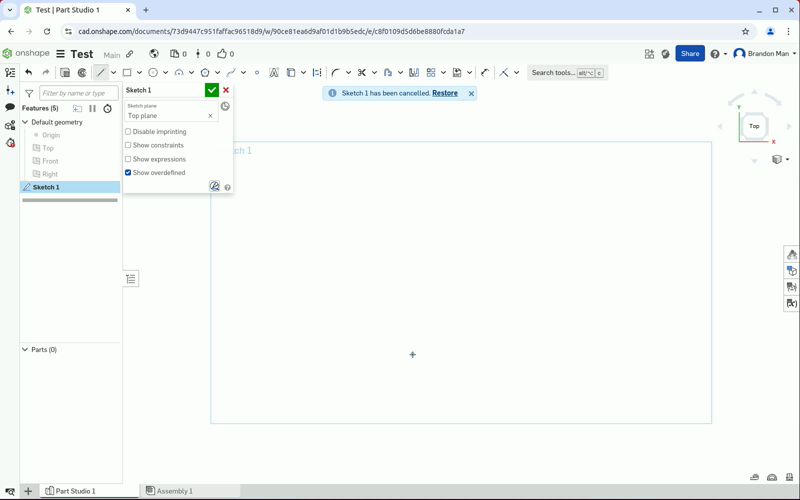
mouse_move(507, 354)
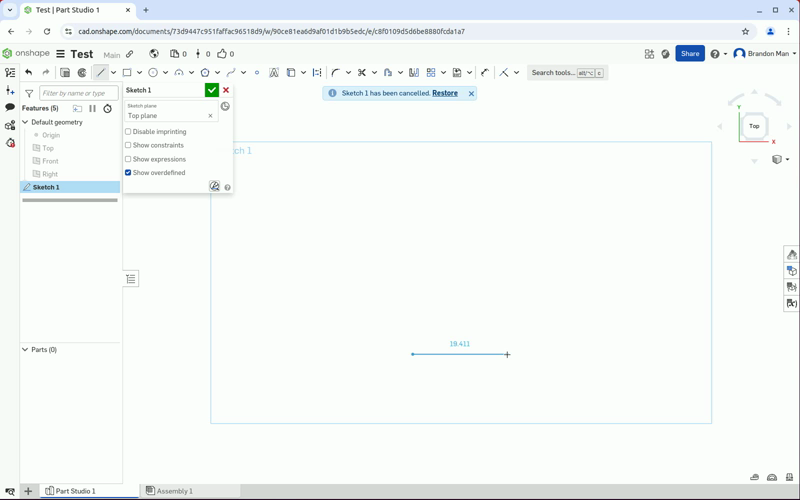
click(507, 354)
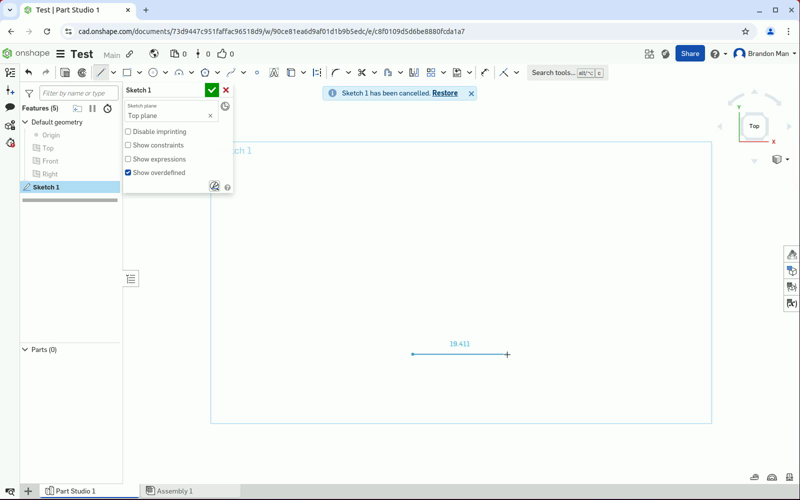
key_up(shift)
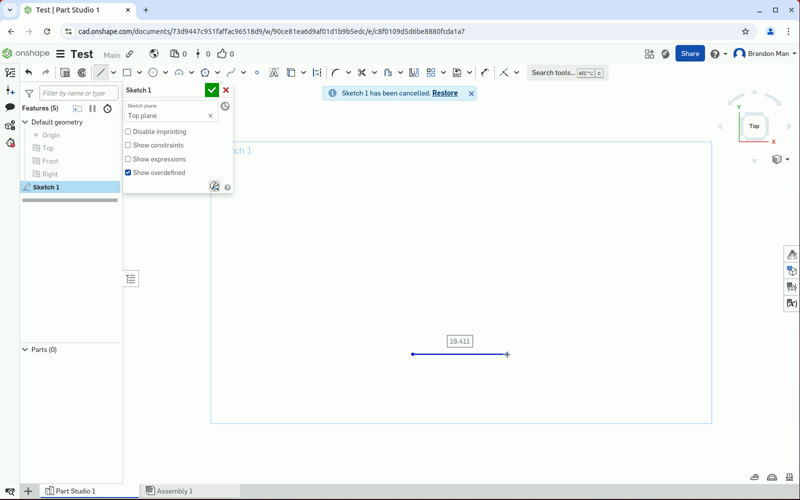
key_down(shift)
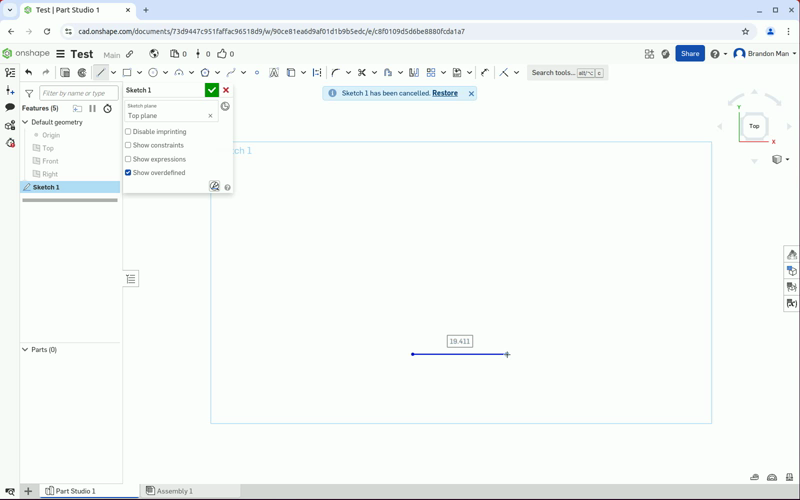
mouse_move(507, 211)
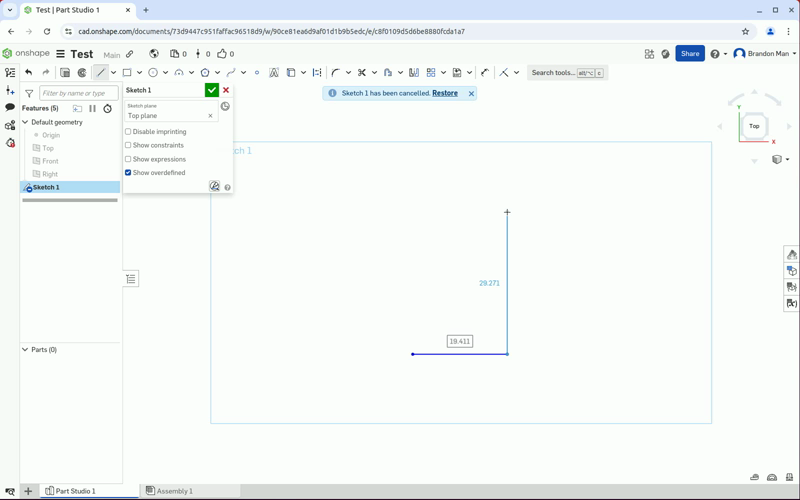
click(507, 211)
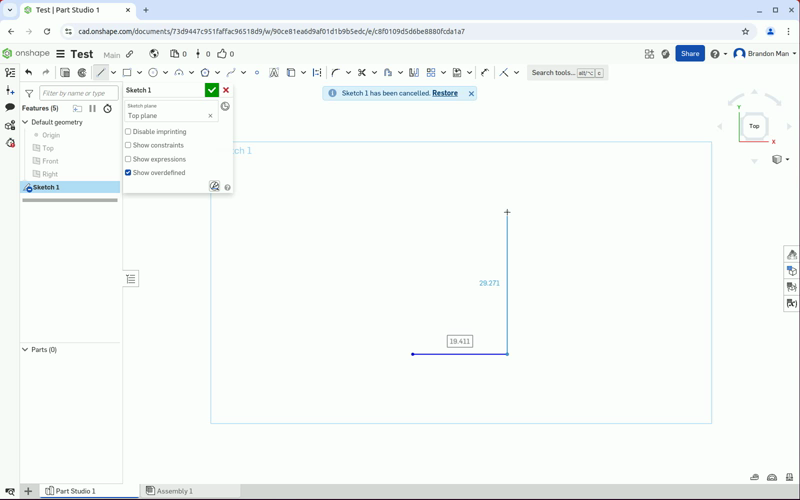
key_up(shift)
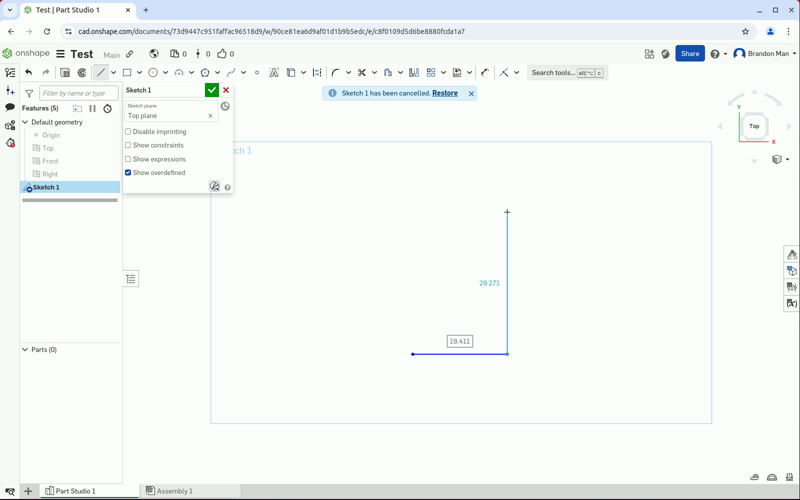
key_down(shift)
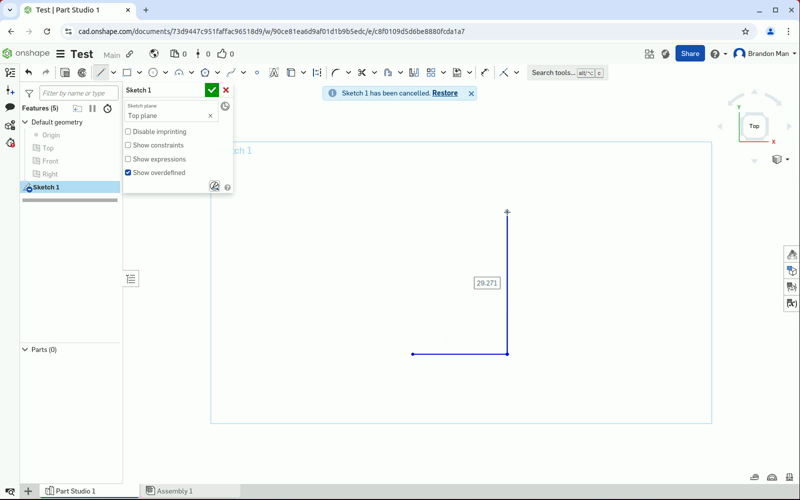
mouse_move(412, 211)
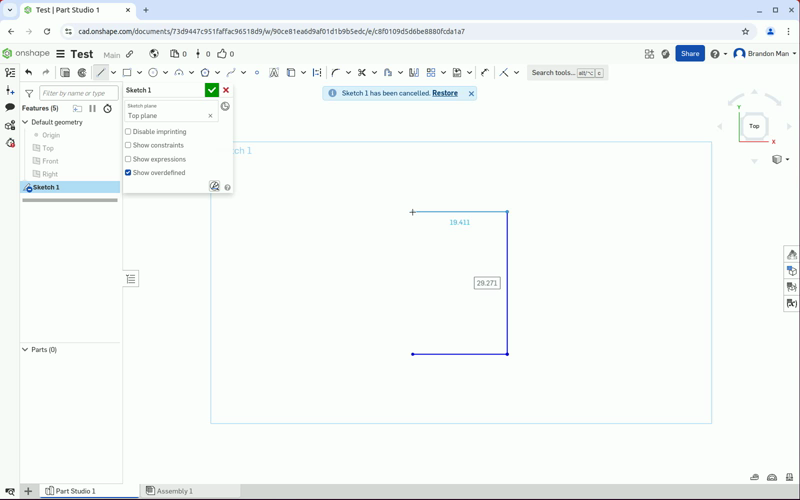
click(412, 211)
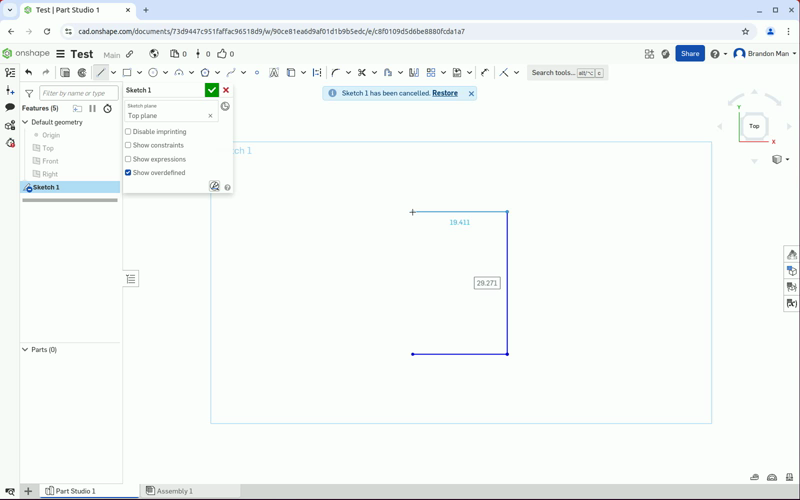
key_up(shift)
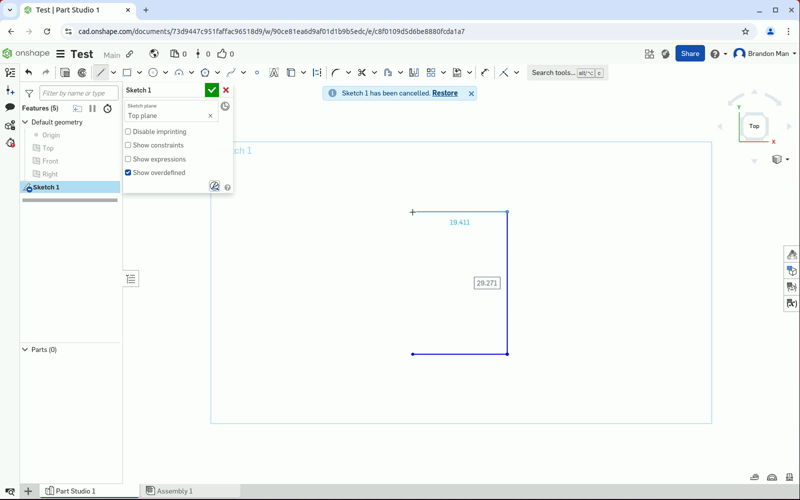
key_down(shift)
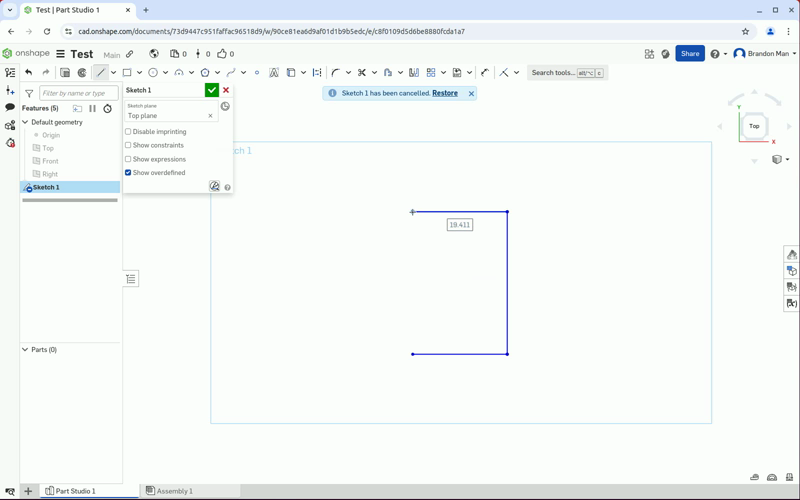
mouse_move(412, 354)
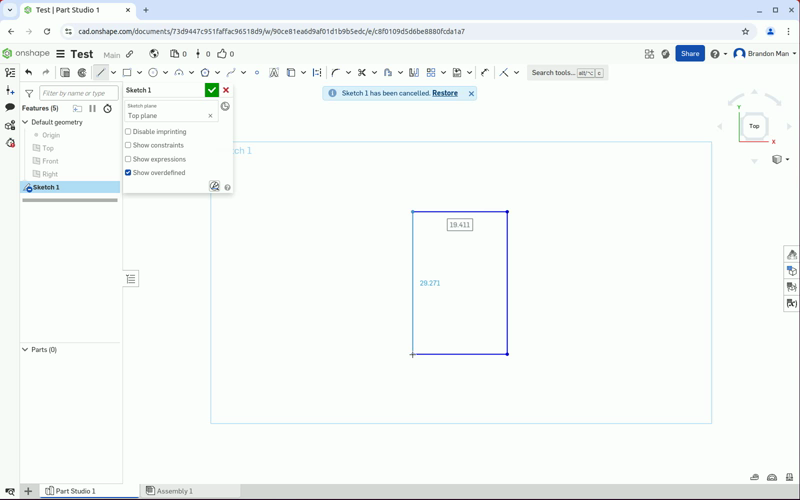
key_up(shift)
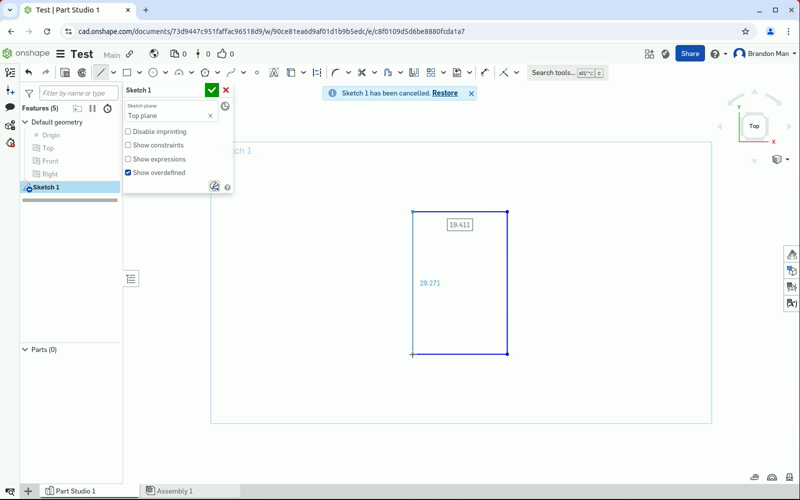
click(412, 354)
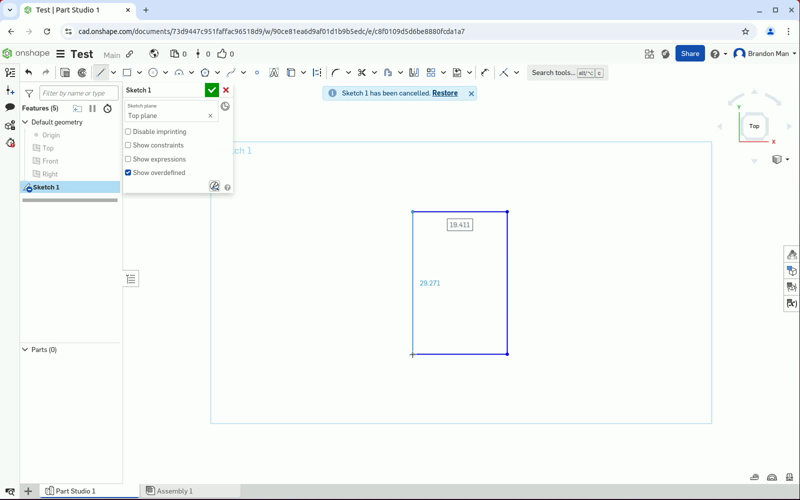
key(esc)
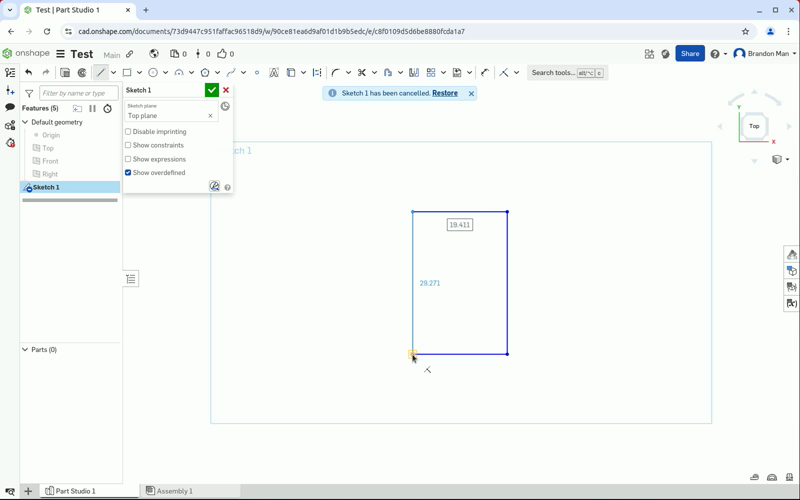
mouse_move(442, 267)
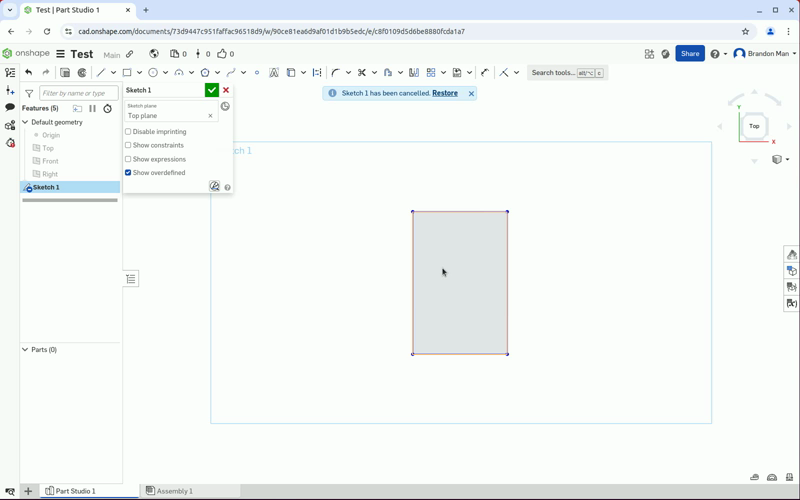
click(442, 267)
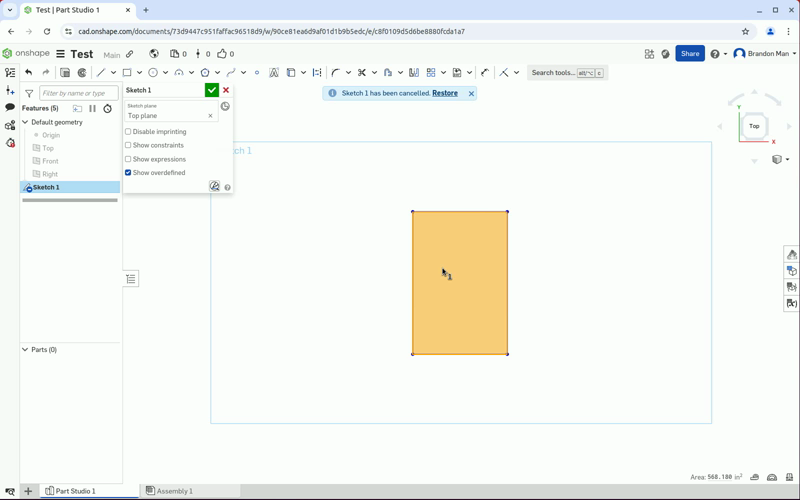
mouse_move(73, 352)
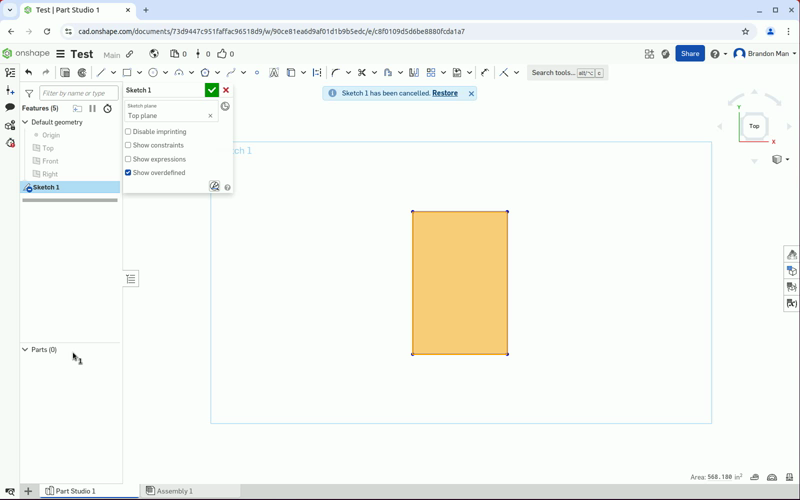
key(shift+y)
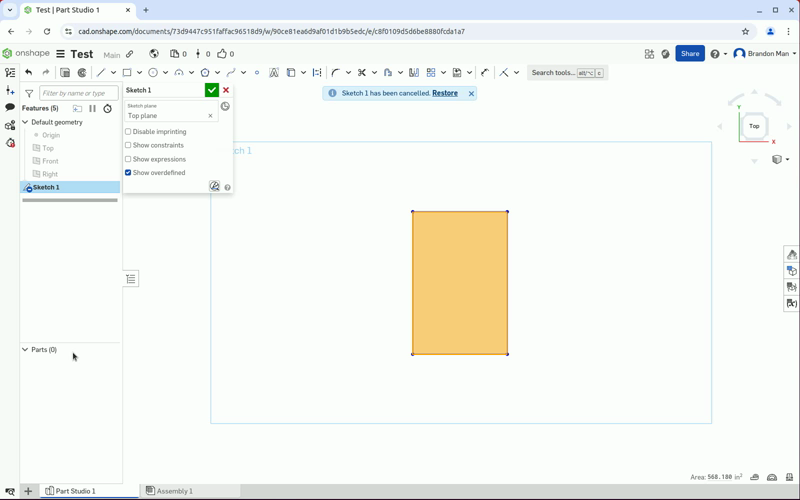
key(shift+e)
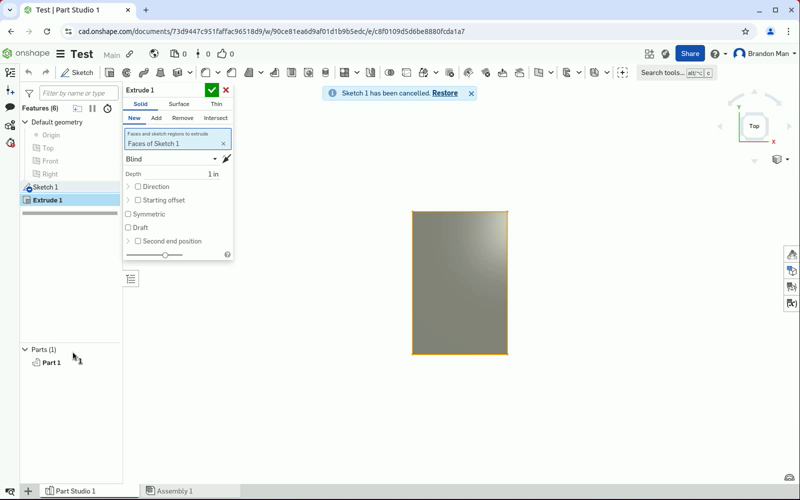
mouse_move(143, 106)
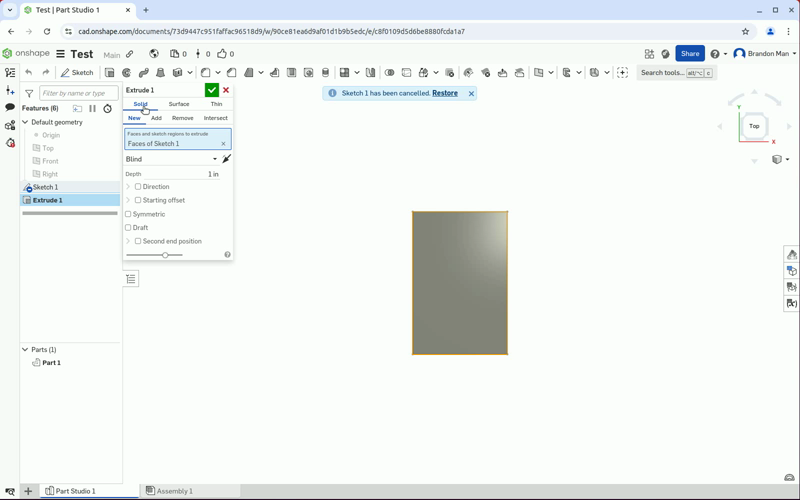
click(143, 106)
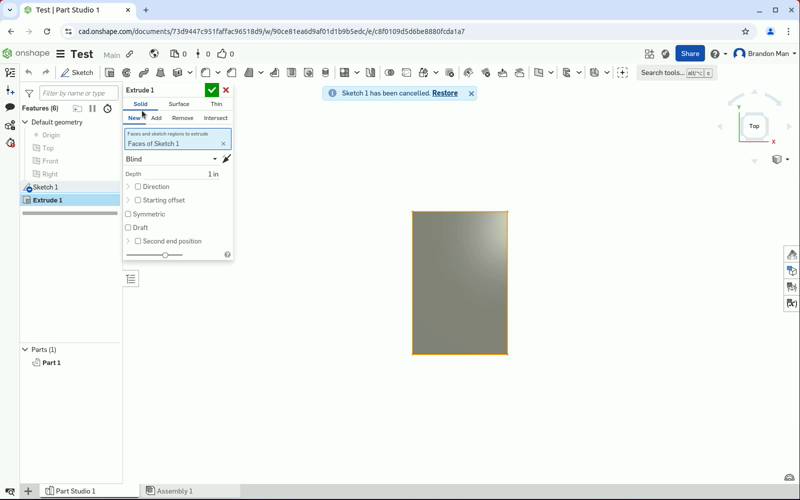
mouse_move(137, 120)
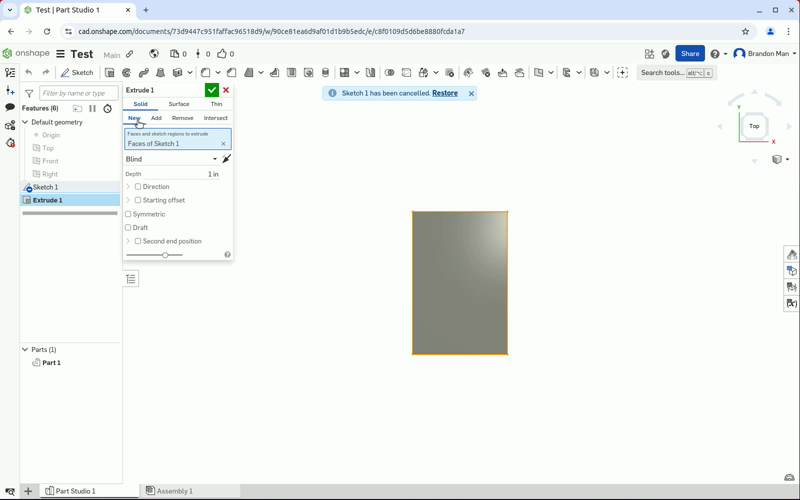
click(137, 120)
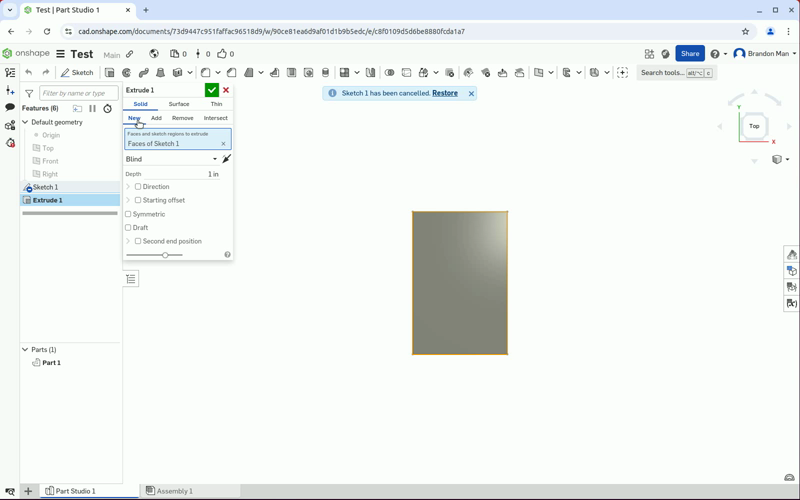
key(tab, 4)
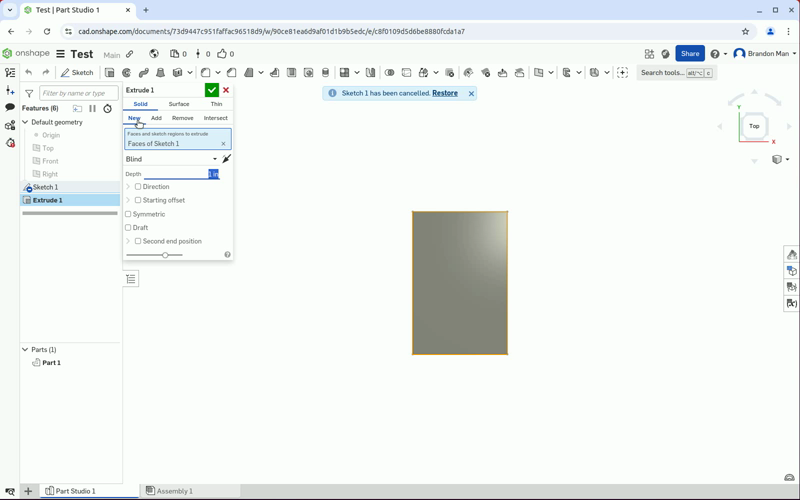
text(0.963)
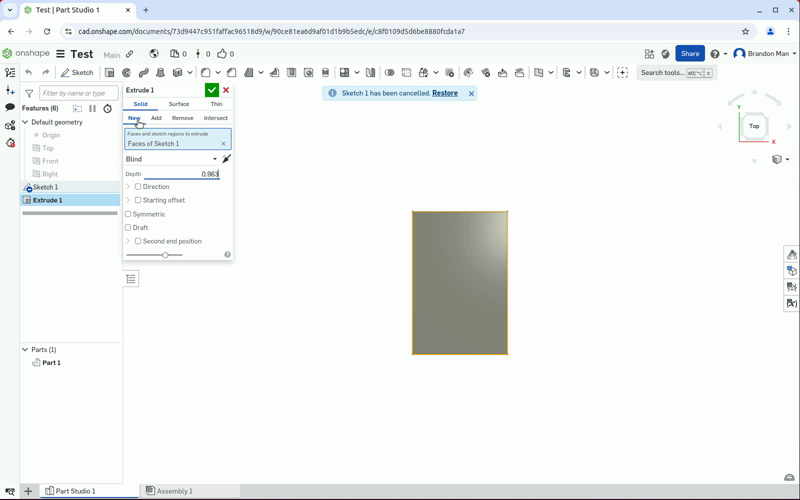
key(enter)
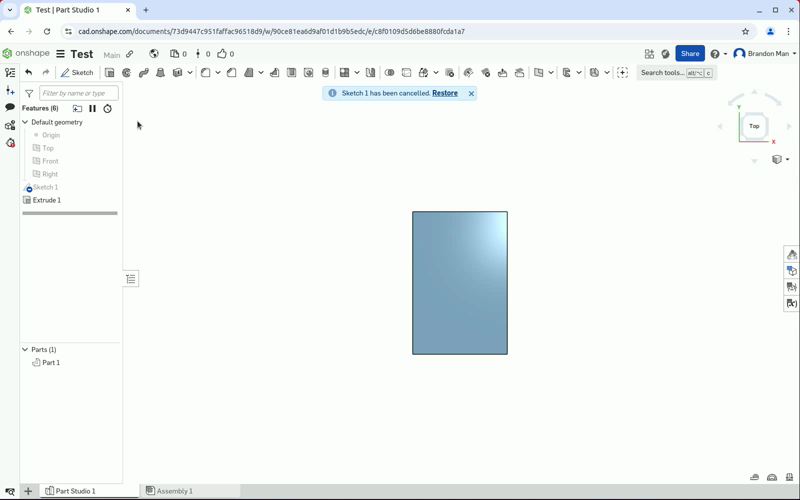
key(shift+h)
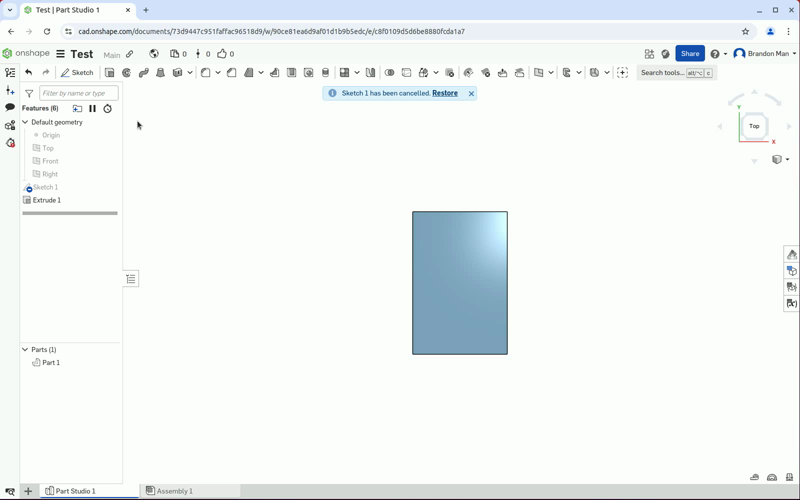
key(shift+h)
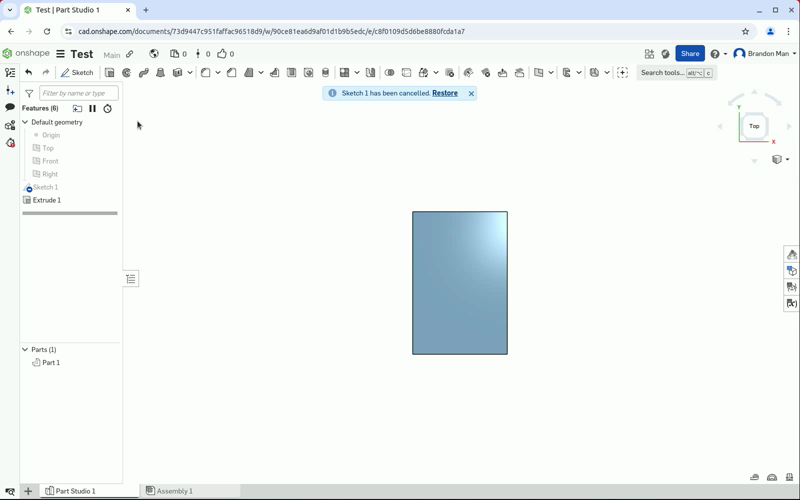
mouse_move(73, 189)
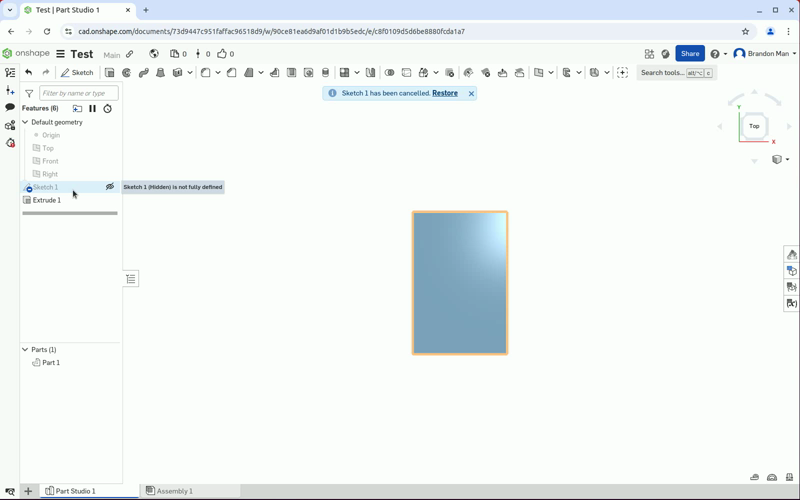
click(73, 189)
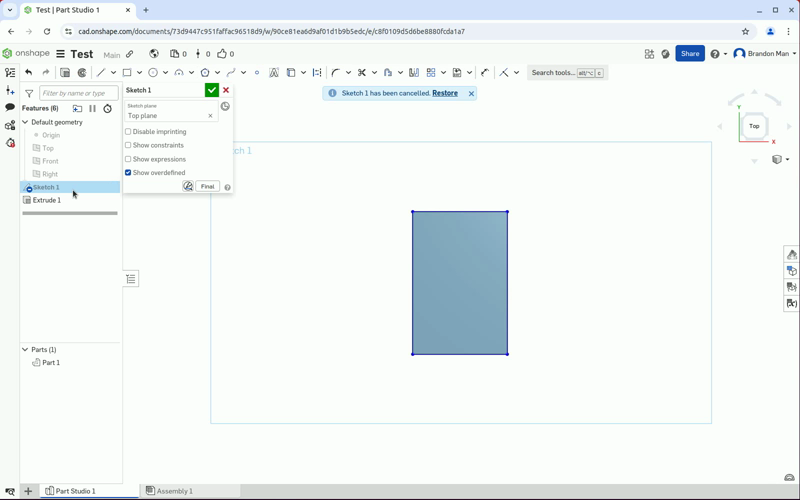
mouse_move(229, 92)
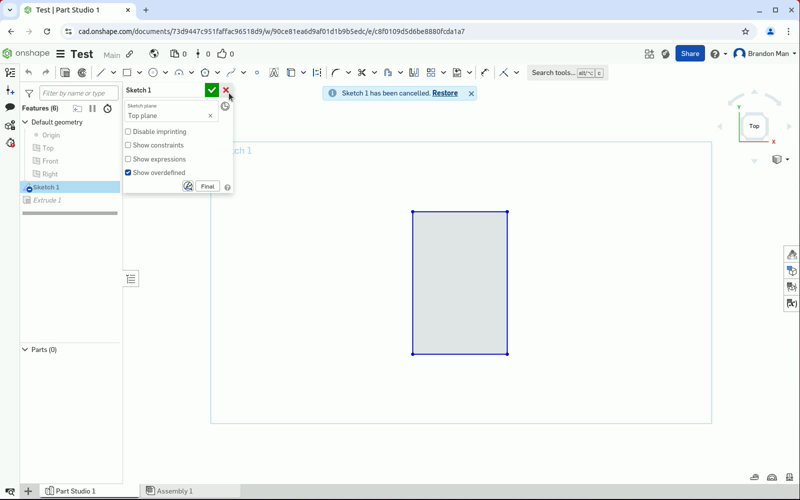
click(229, 92)
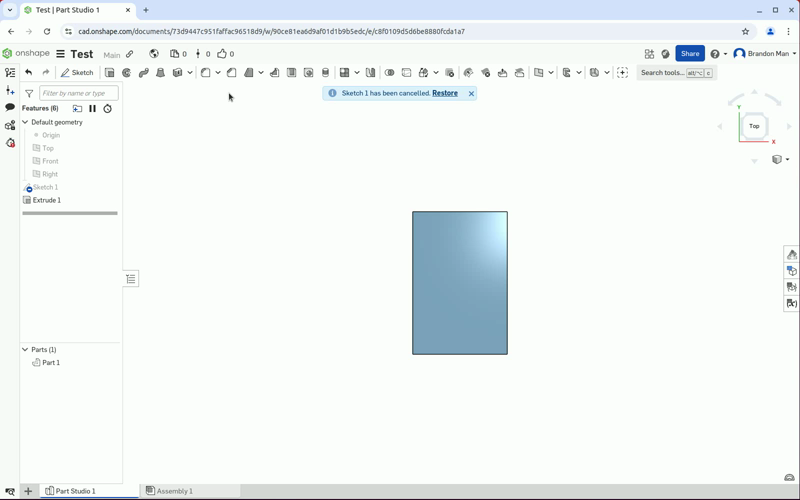
mouse_move(73, 352)
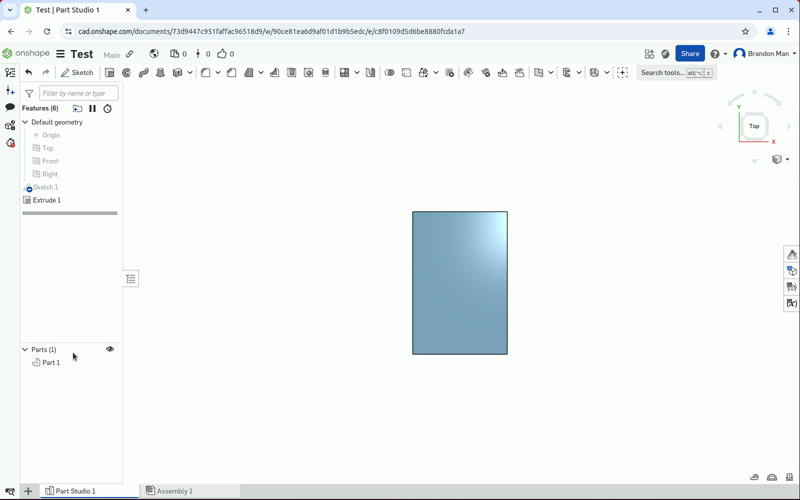
key(y)
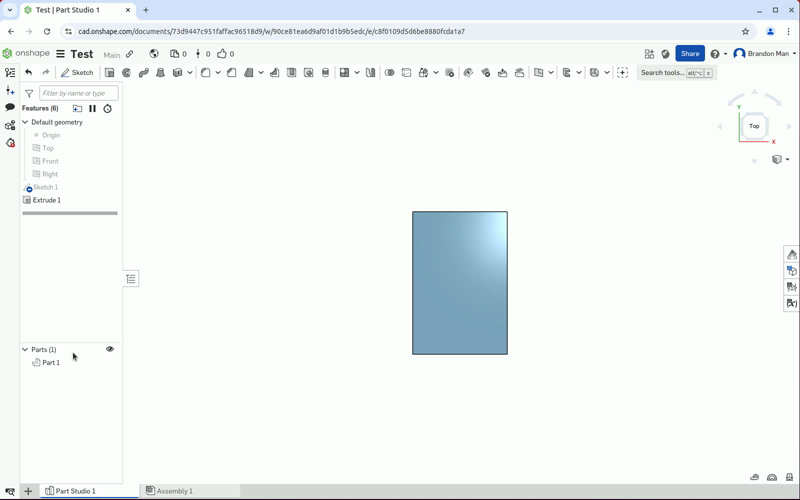
key(shift+p)
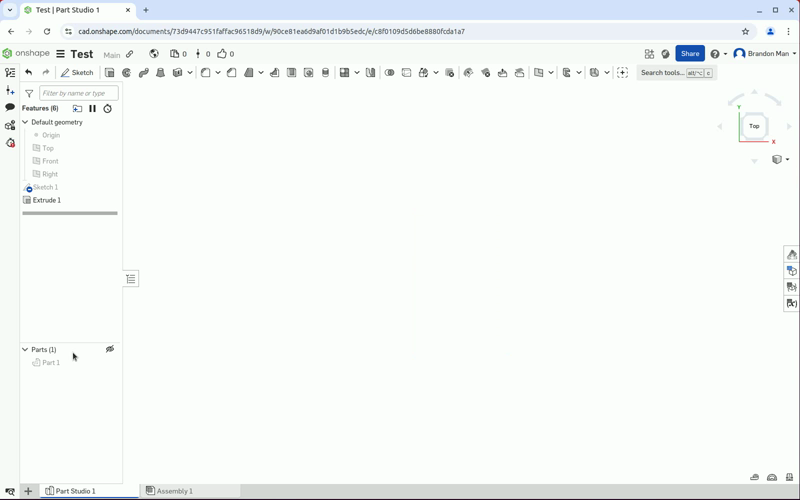
key(space)
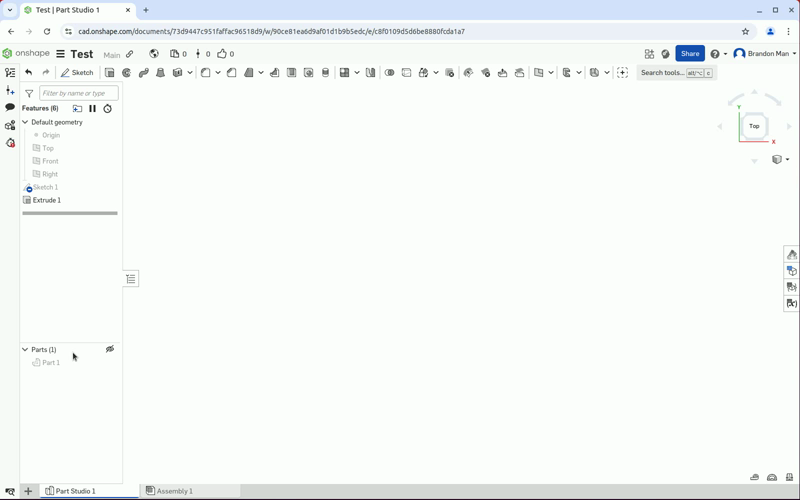
key_down(shift)
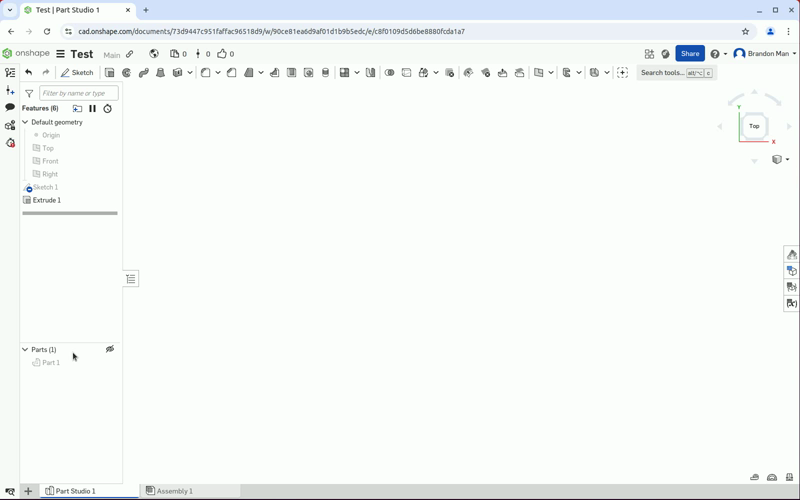
key(up)
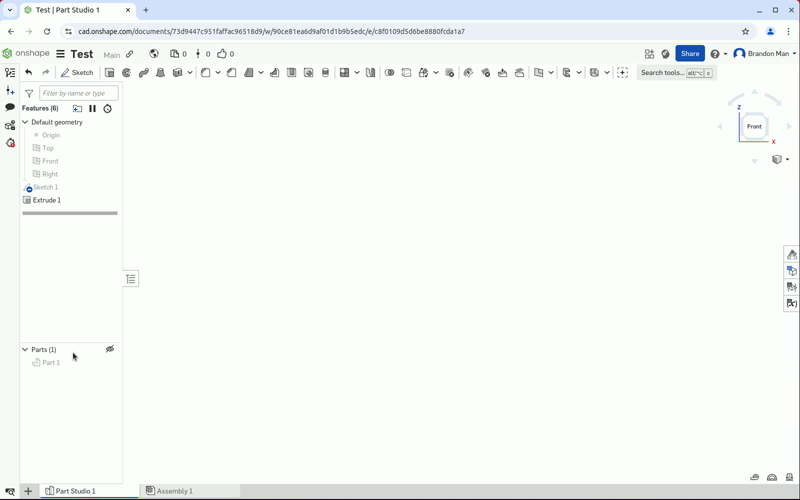
key_up(shift)
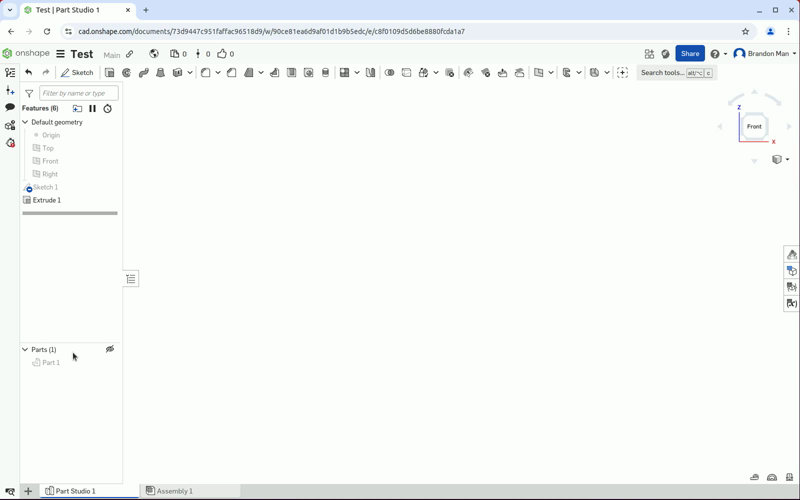
key(space)
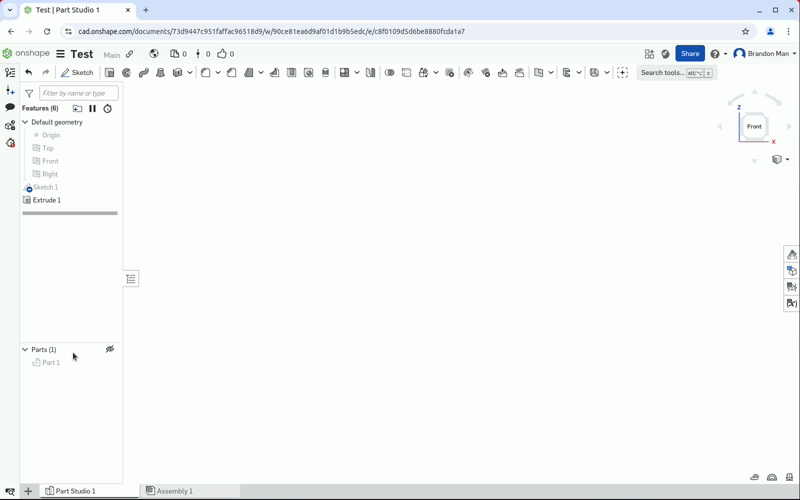
key_down(shift)
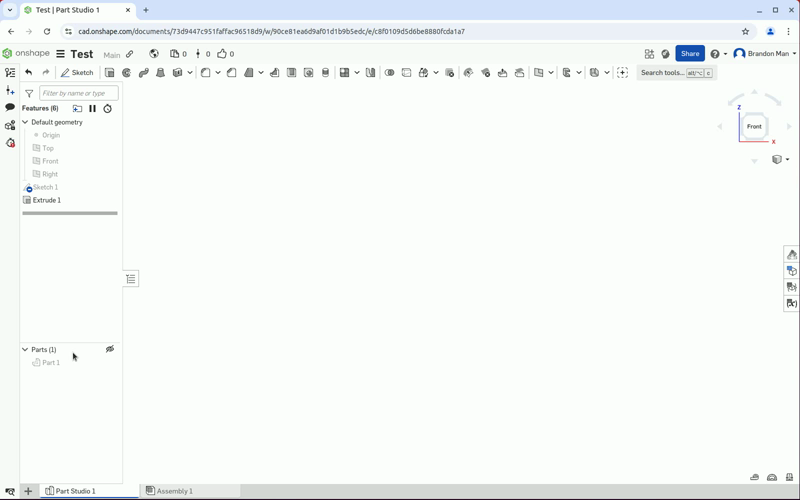
key(left)
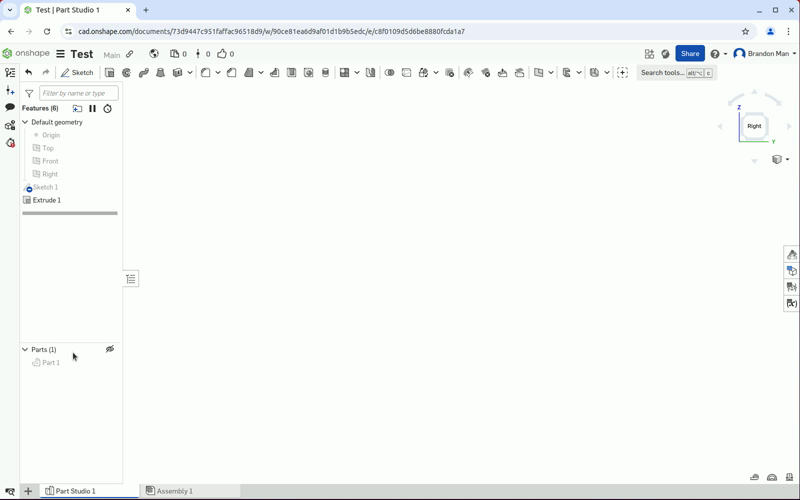
key_up(shift)
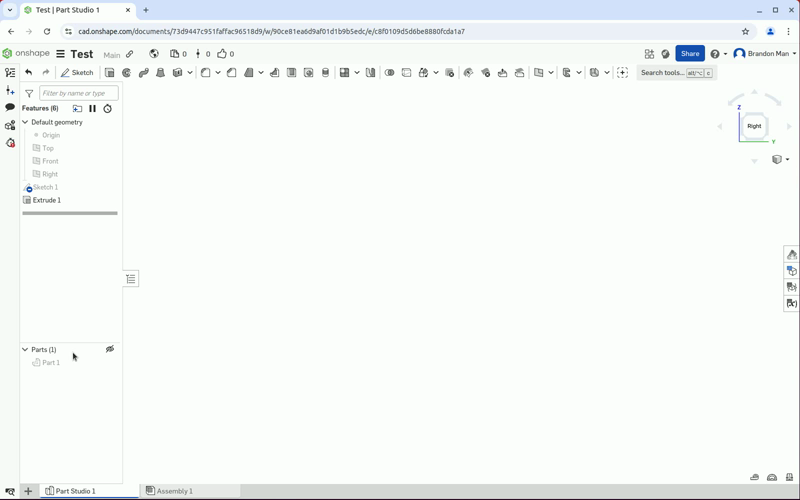
mouse_move(73, 352)
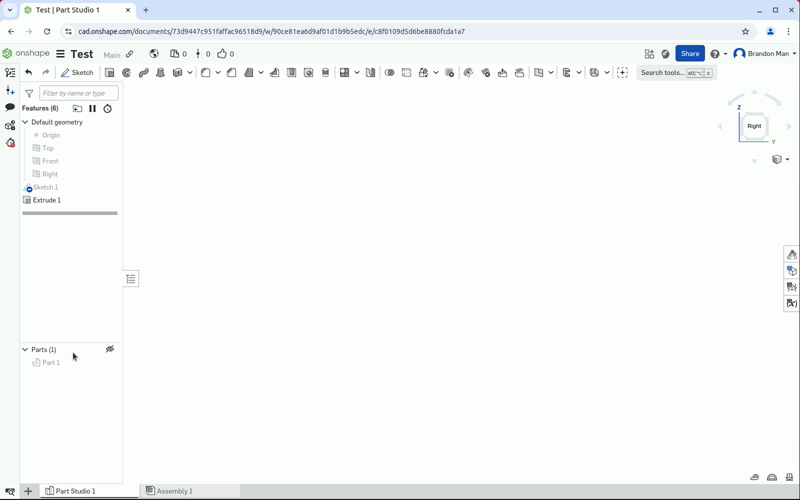
key(shift+y)
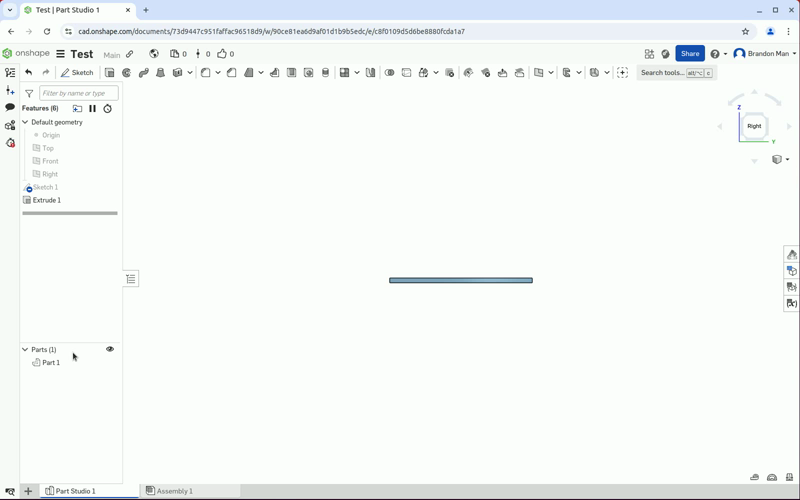
mouse_move(541, 75)
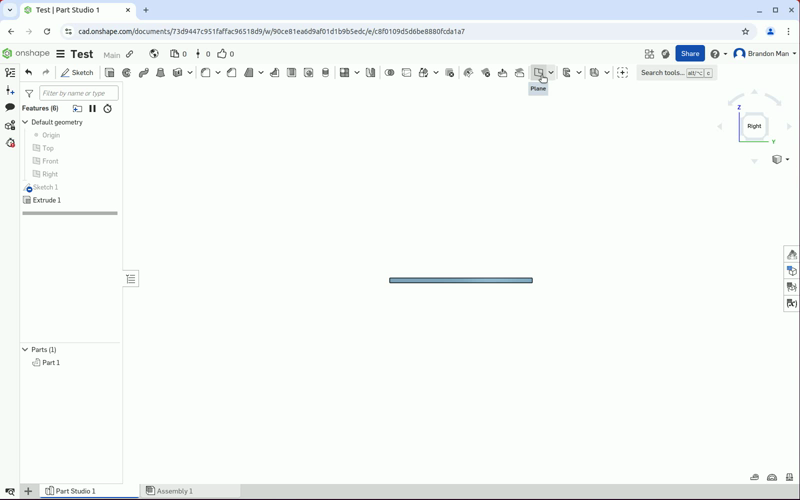
click(541, 75)
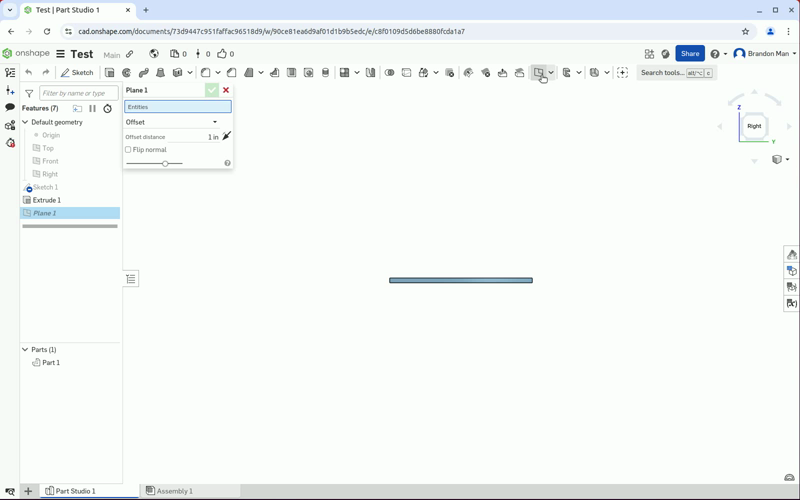
mouse_move(73, 176)
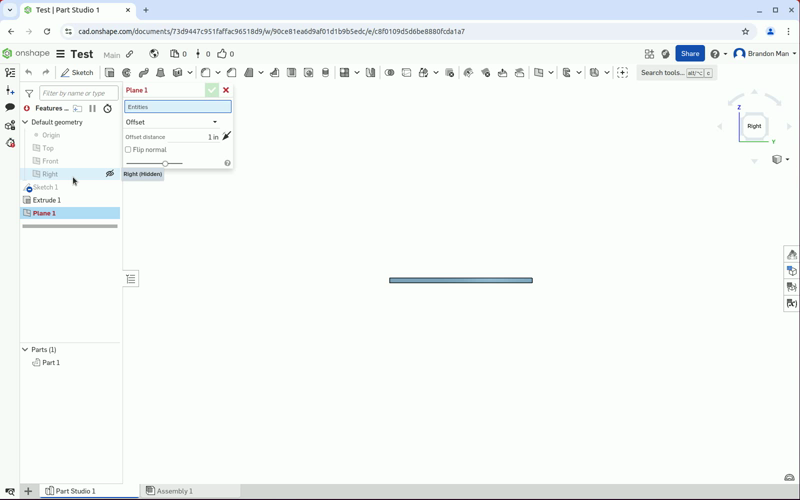
click(73, 176)
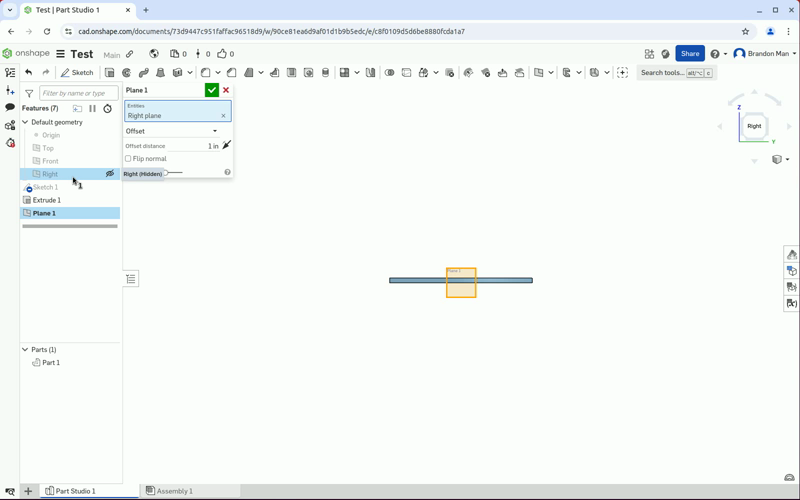
key(tab, 2)
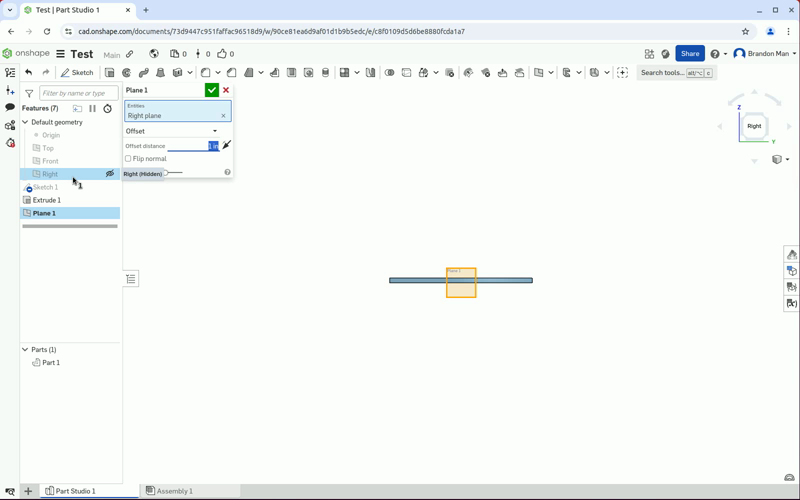
text(9.86)
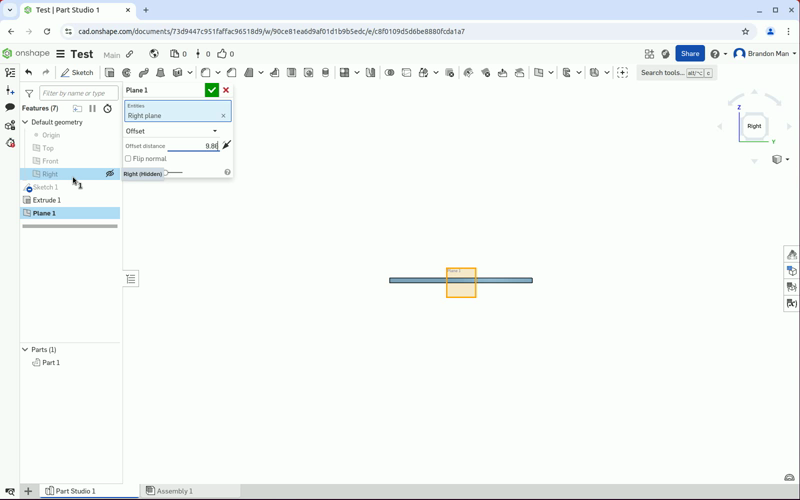
key(enter, 2)
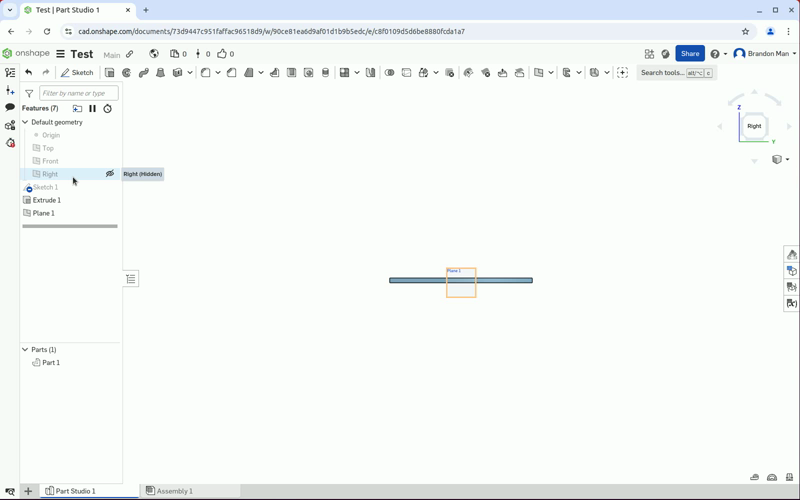
key(shift+s)
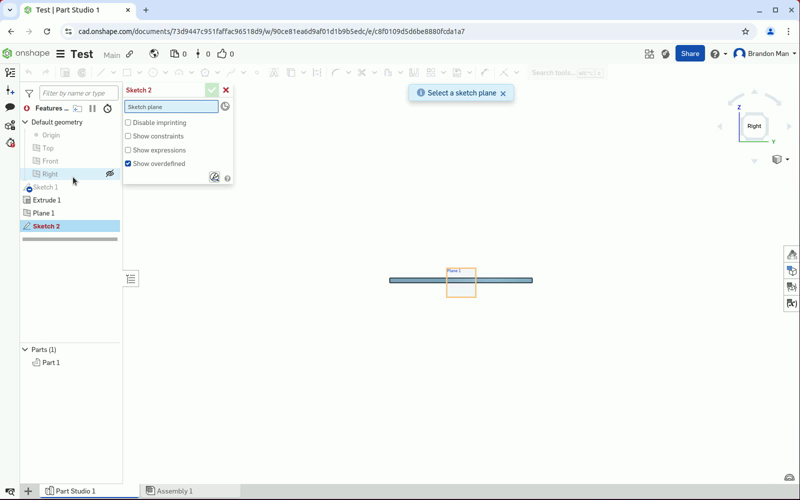
mouse_move(73, 215)
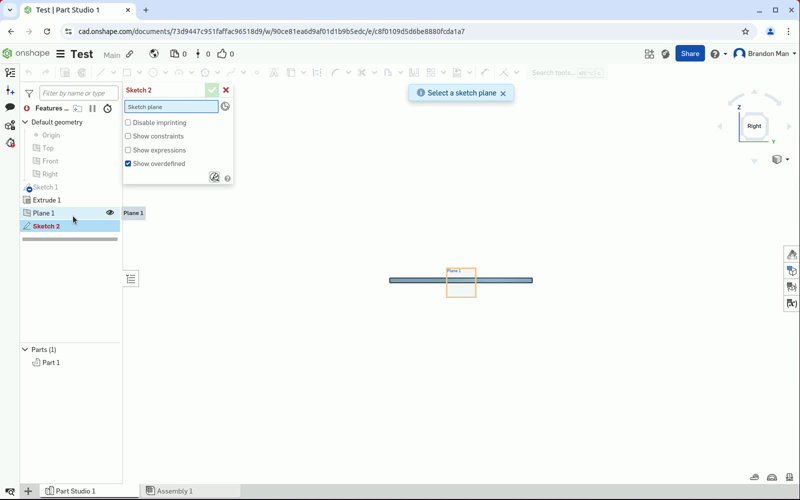
click(73, 215)
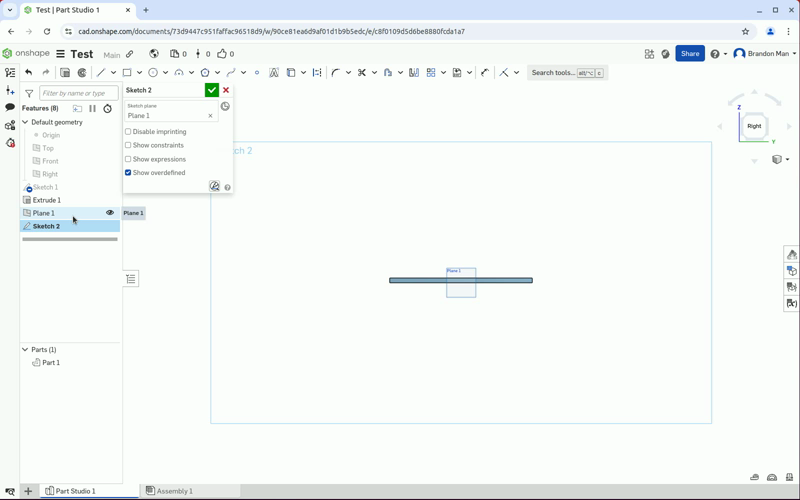
mouse_move(73, 352)
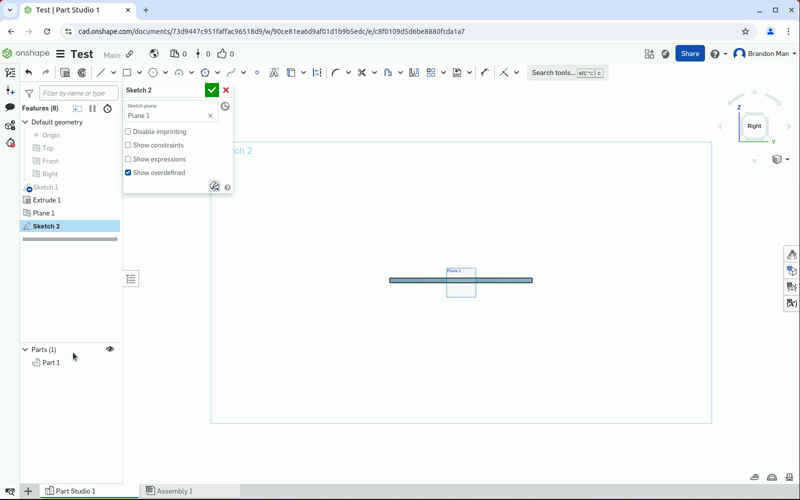
key(y)
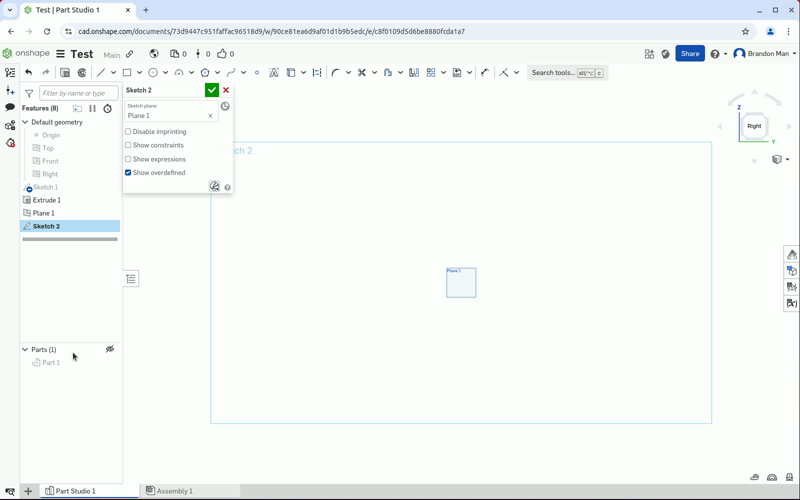
key(l)
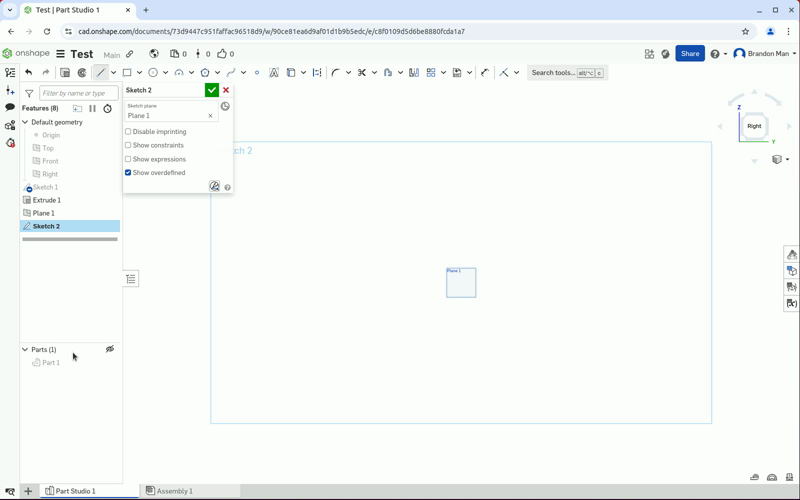
key_down(shift)
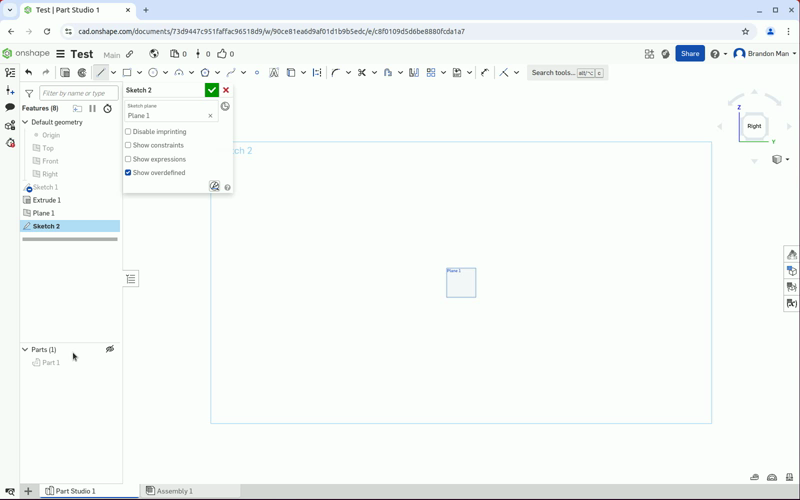
mouse_move(389, 278)
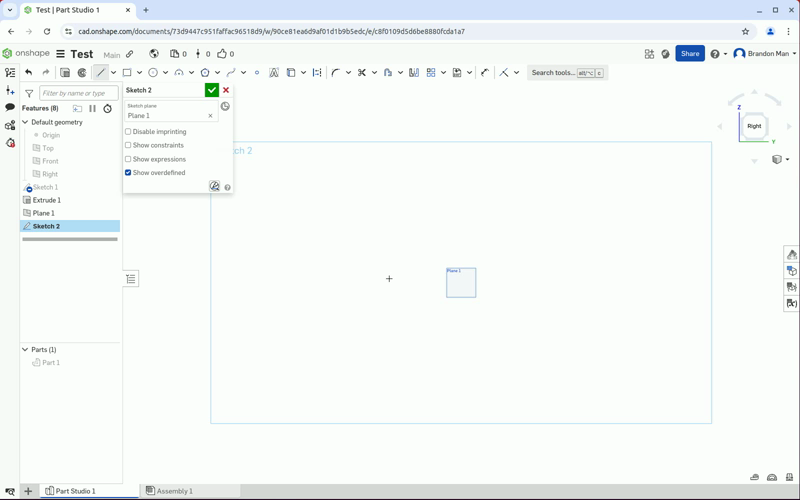
click(389, 278)
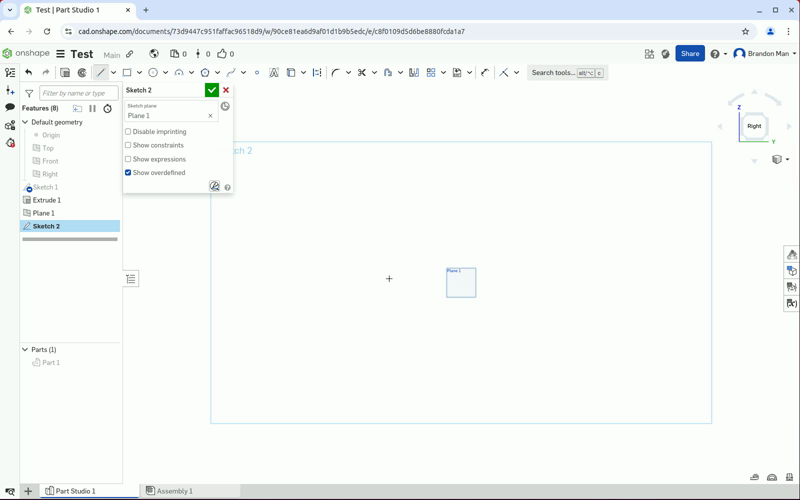
key_up(shift)
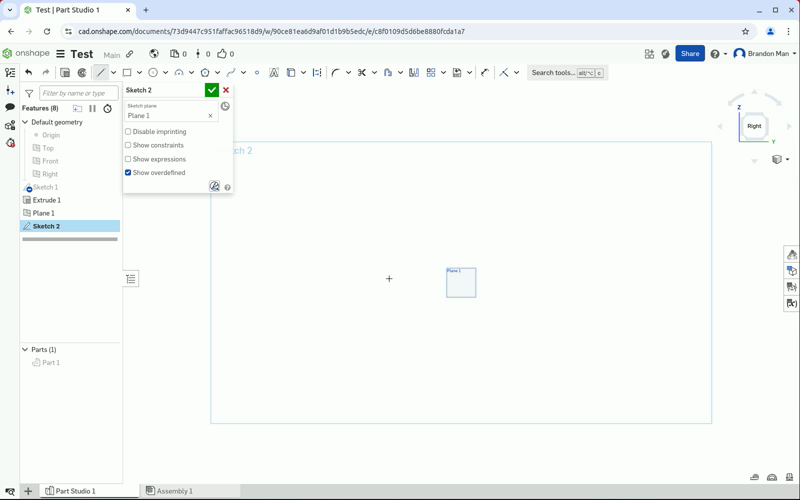
key_down(shift)
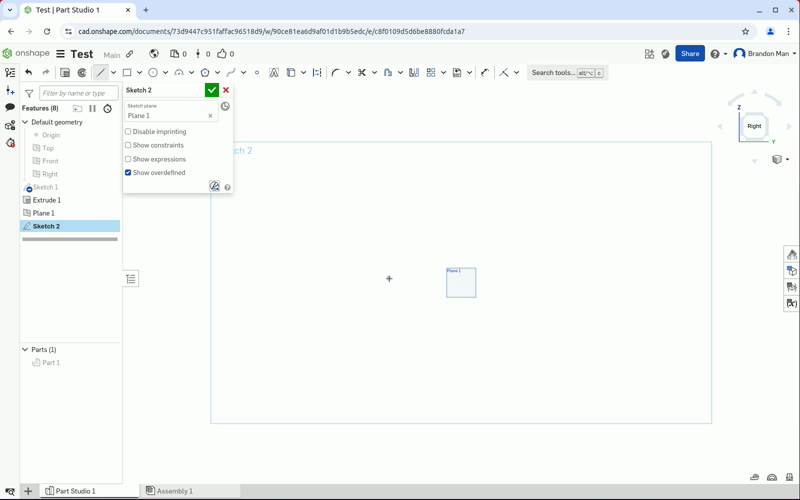
mouse_move(531, 278)
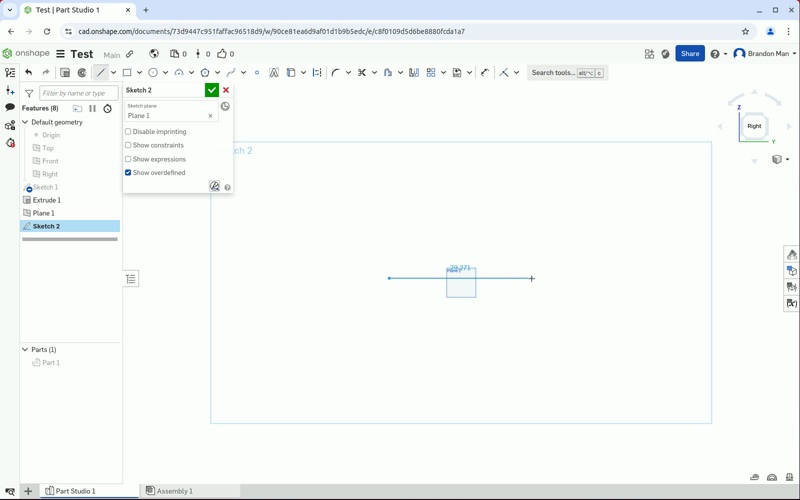
click(531, 278)
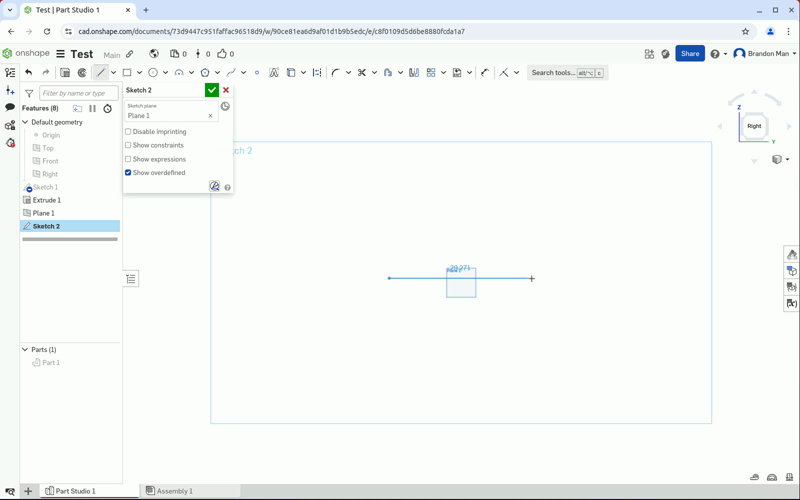
key_up(shift)
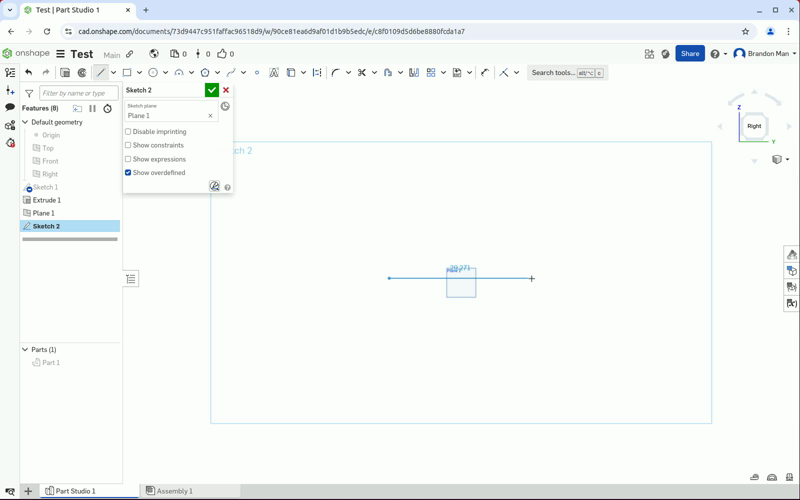
key_down(shift)
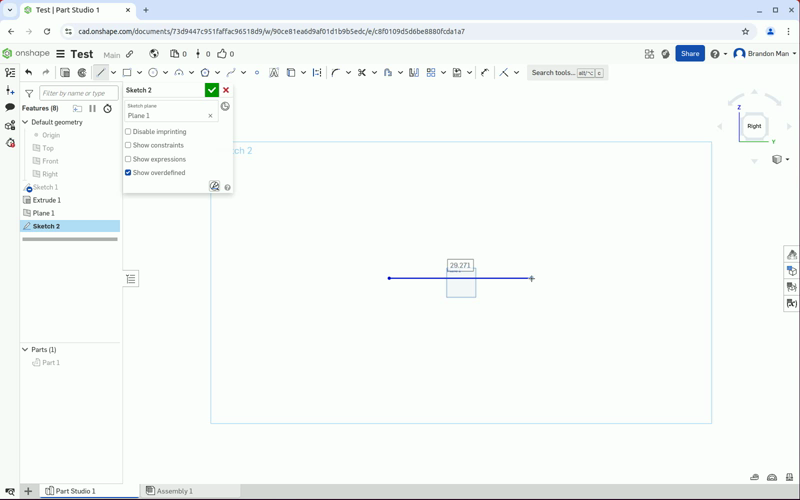
mouse_move(561, 278)
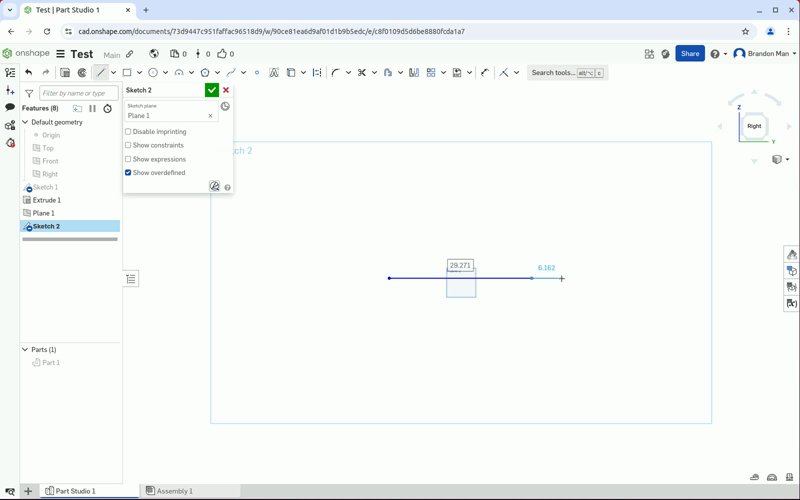
mouse_move(531, 254)
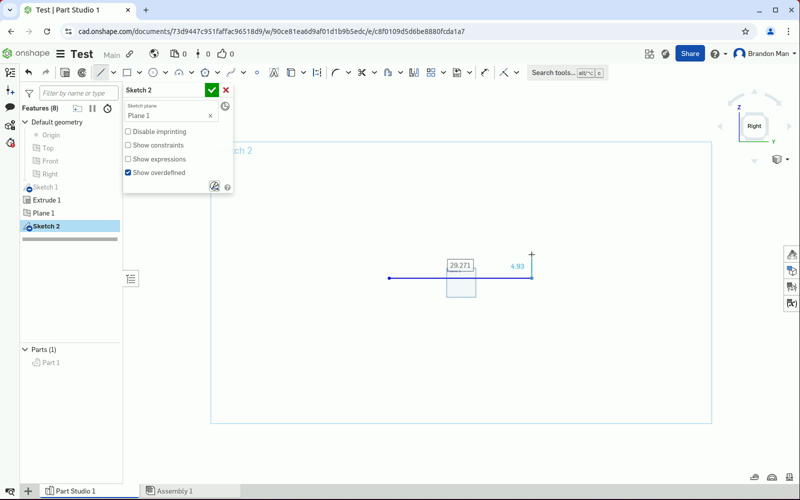
click(531, 254)
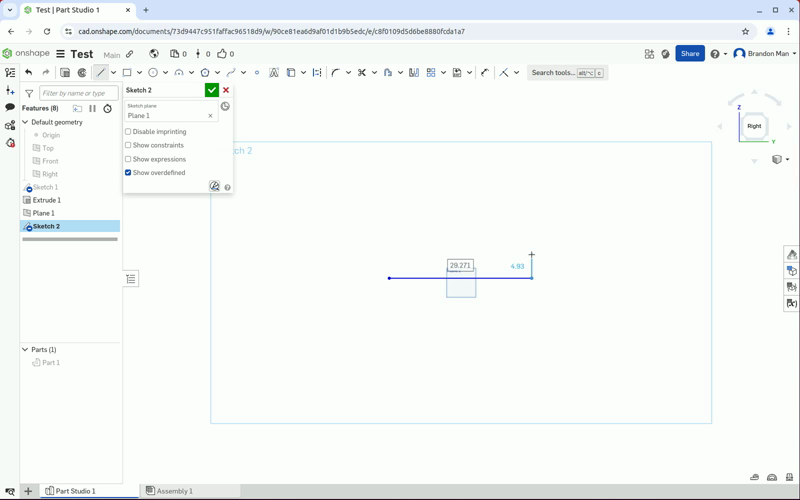
key_up(shift)
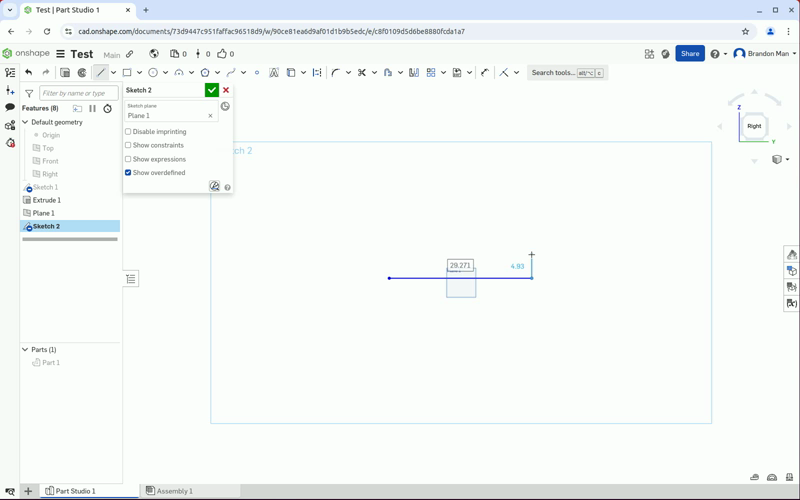
key_down(shift)
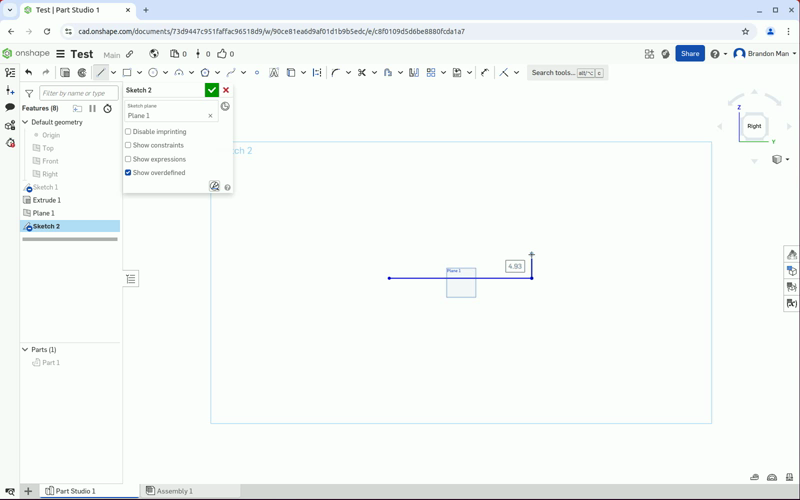
mouse_move(389, 254)
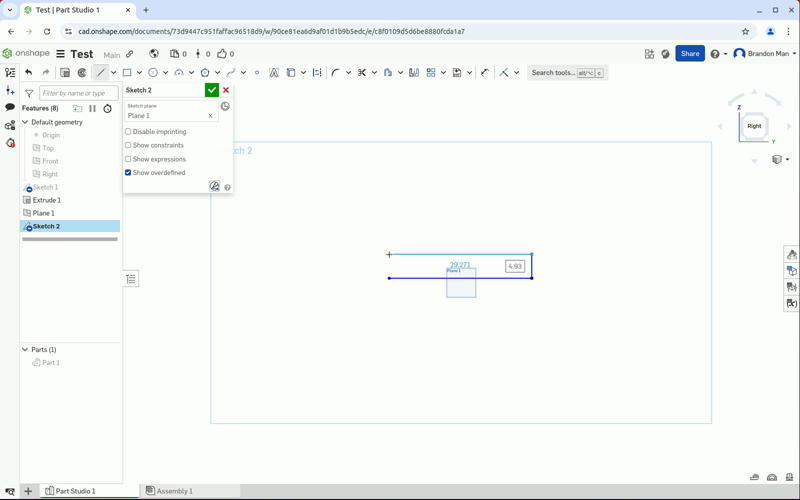
click(389, 254)
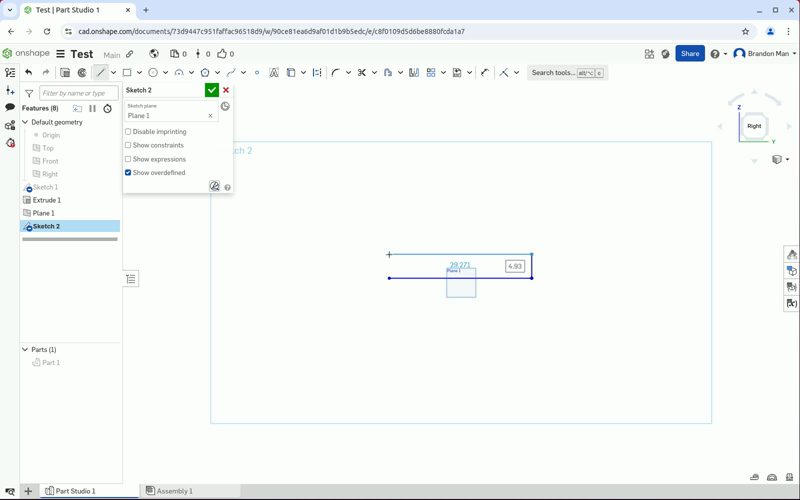
key_up(shift)
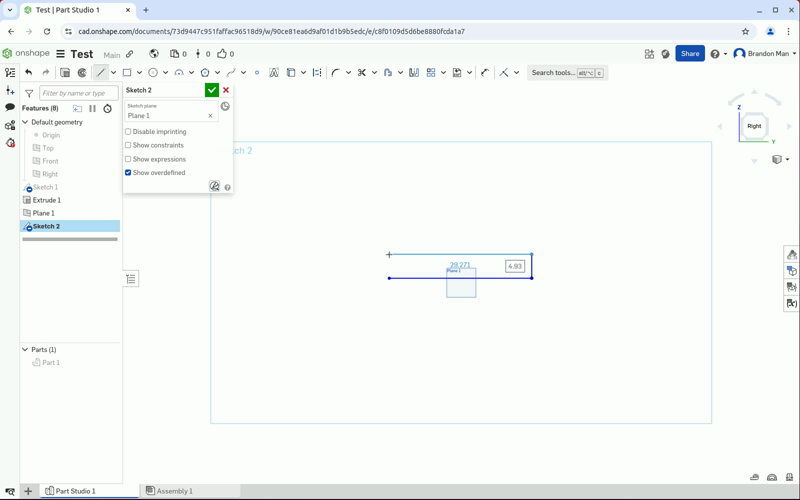
mouse_move(419, 254)
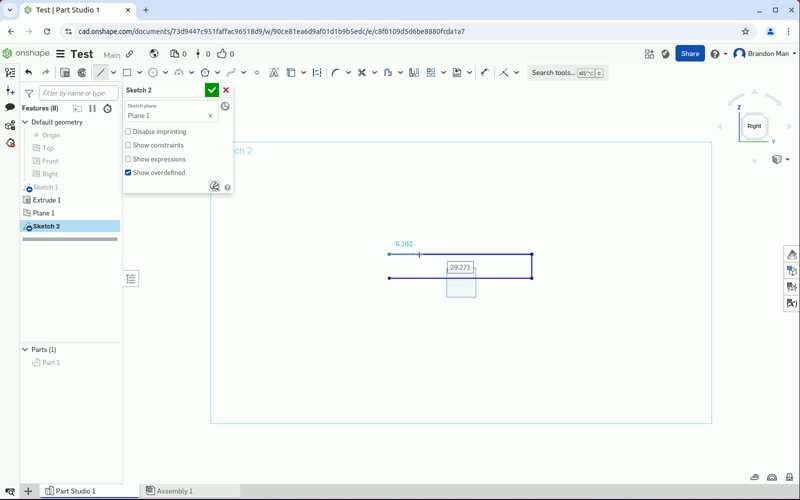
key_down(shift)
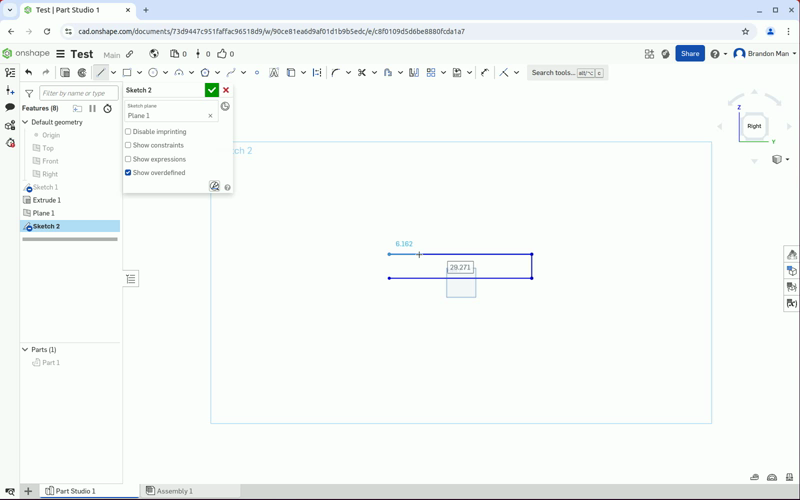
mouse_move(389, 278)
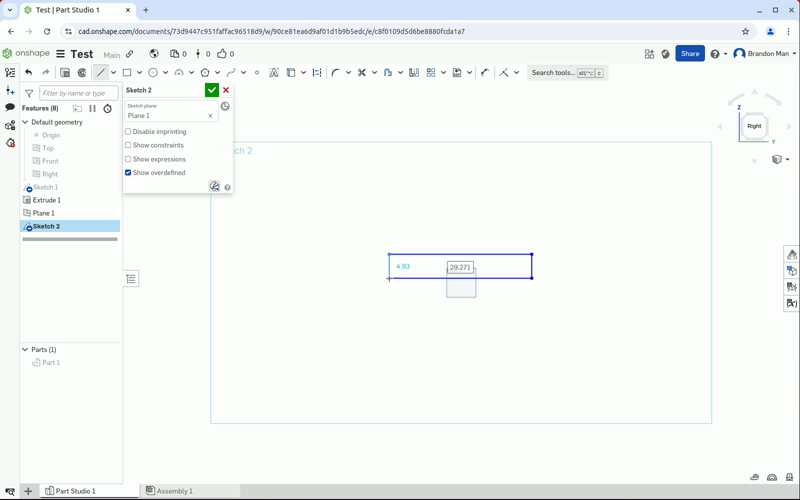
key_up(shift)
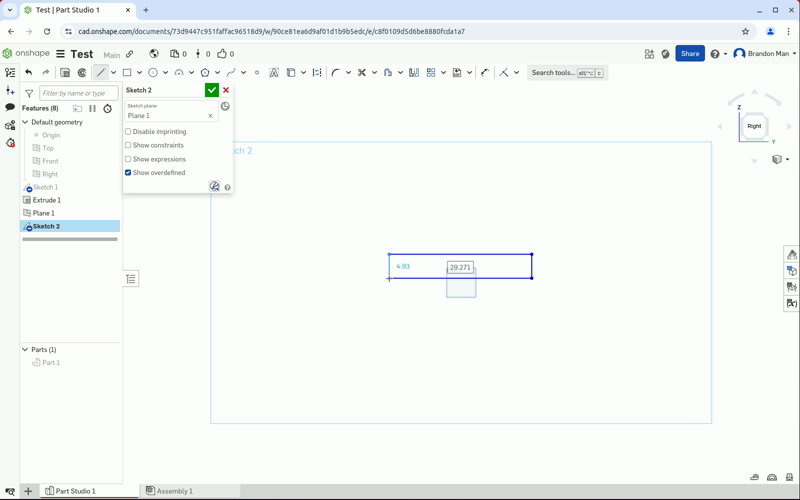
click(389, 278)
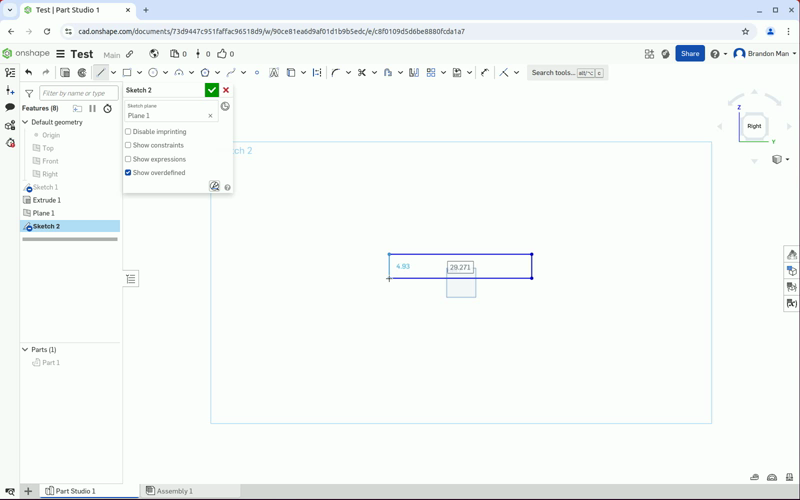
key(esc)
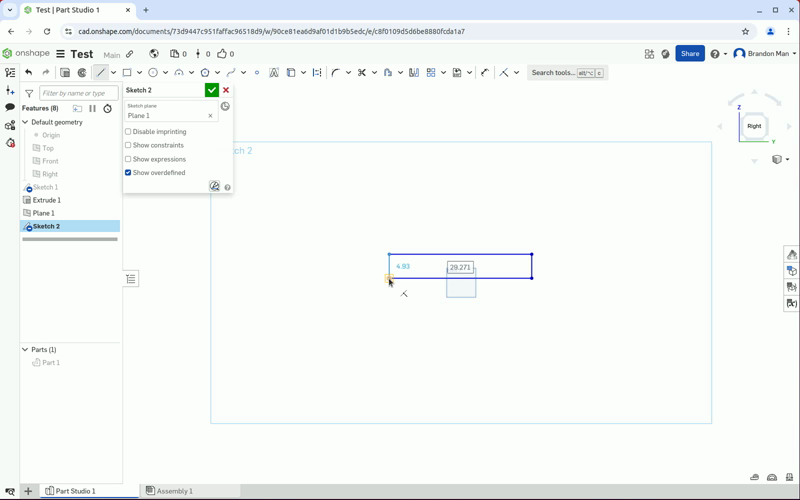
mouse_move(417, 260)
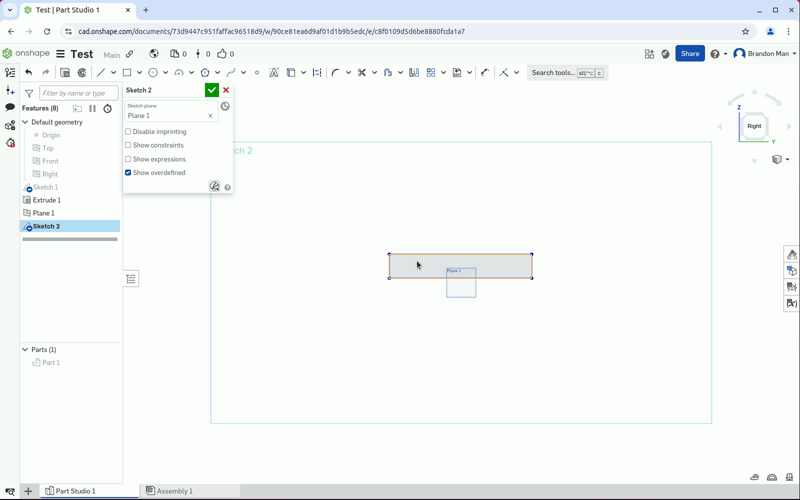
click(417, 260)
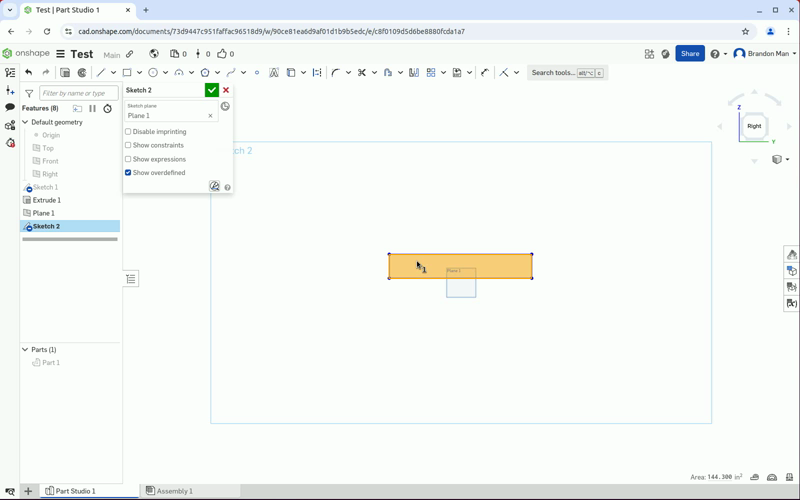
mouse_move(73, 352)
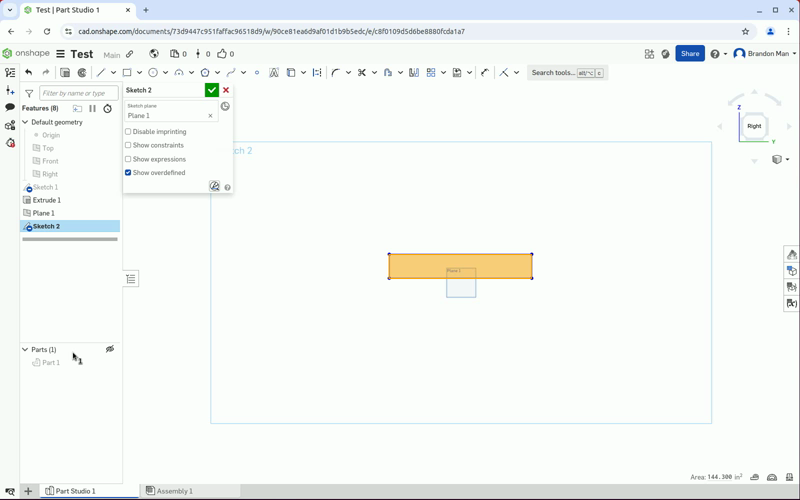
key(shift+y)
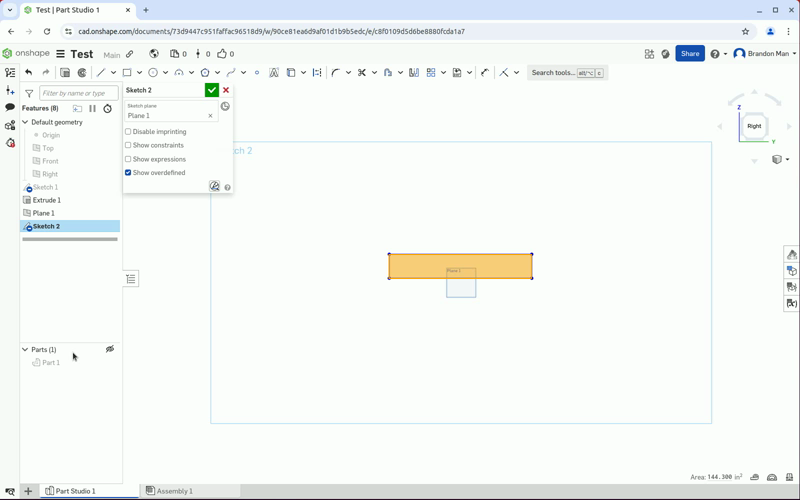
key(shift+e)
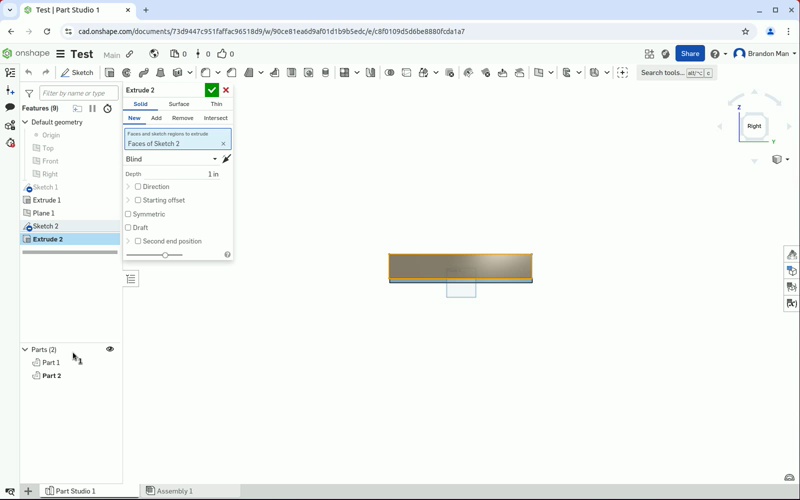
mouse_move(143, 106)
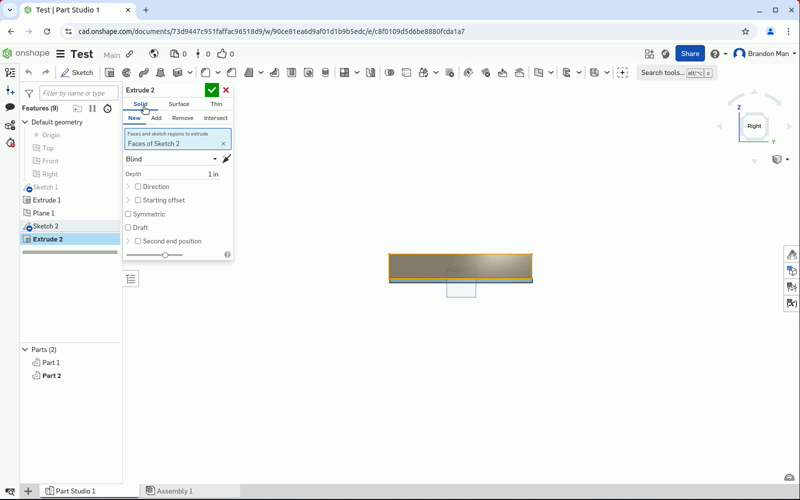
click(143, 106)
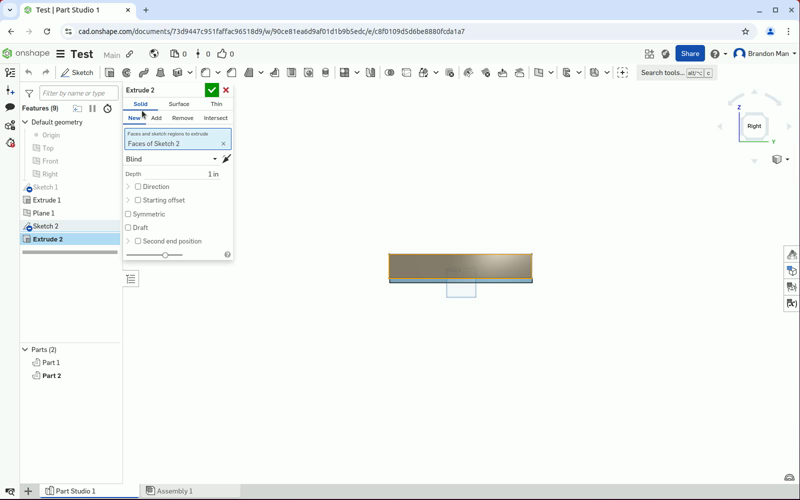
mouse_move(137, 120)
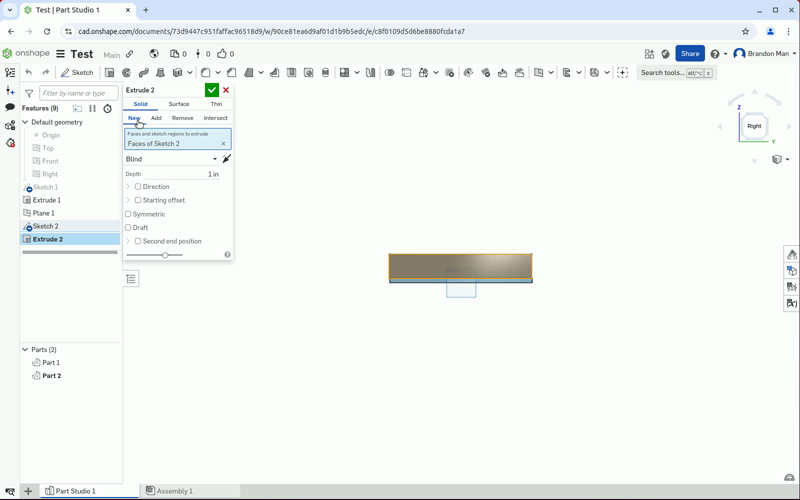
click(137, 120)
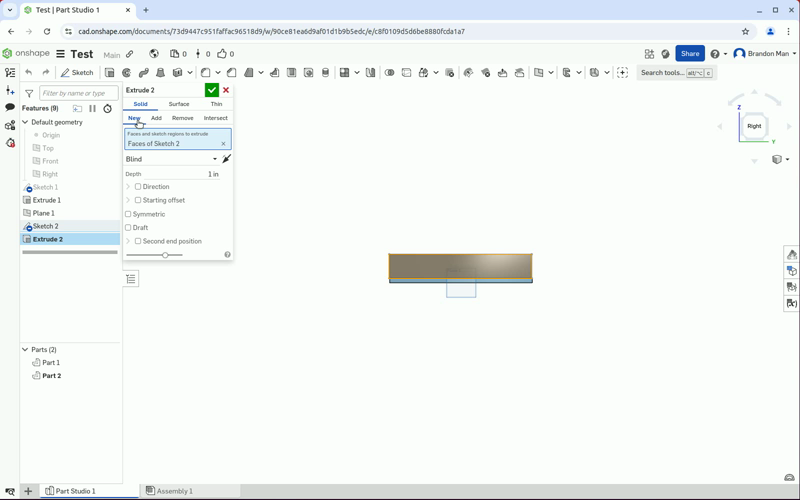
key(tab, 4)
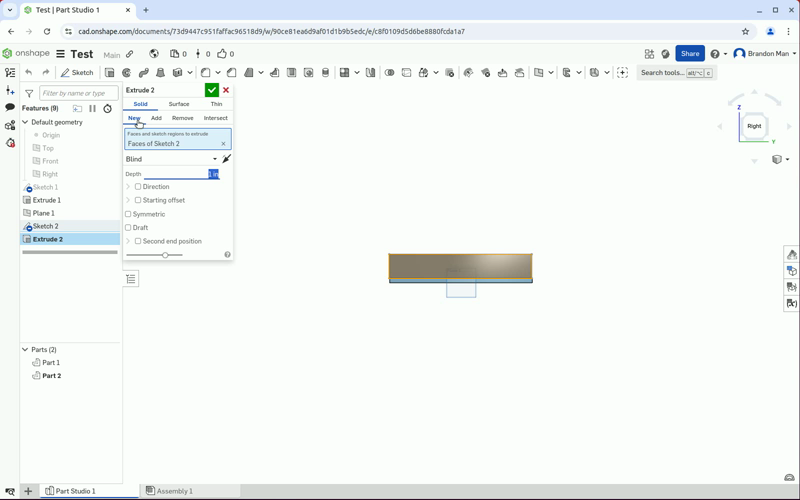
text(-19.498)
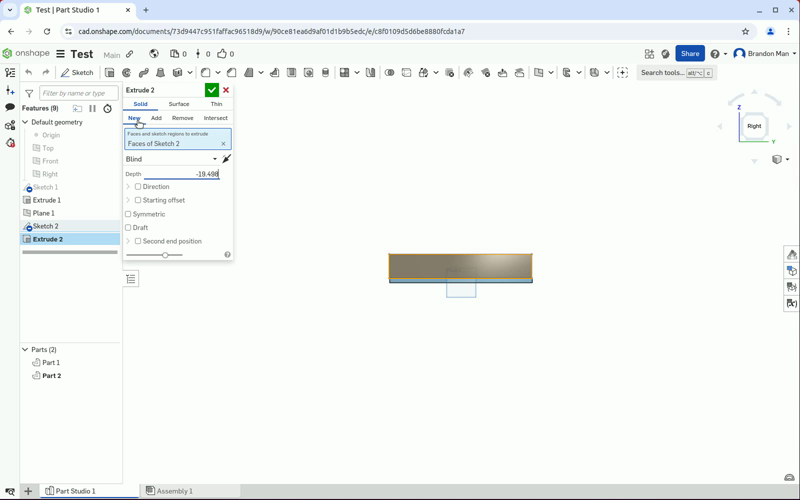
key(enter)
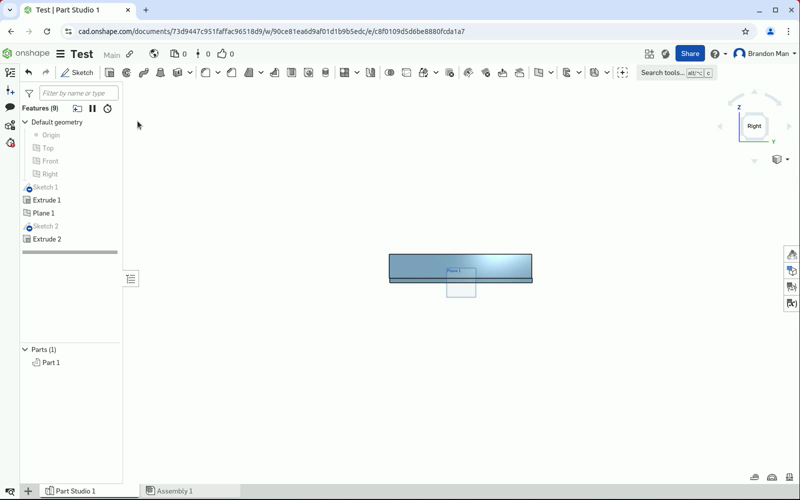
key(shift+h)
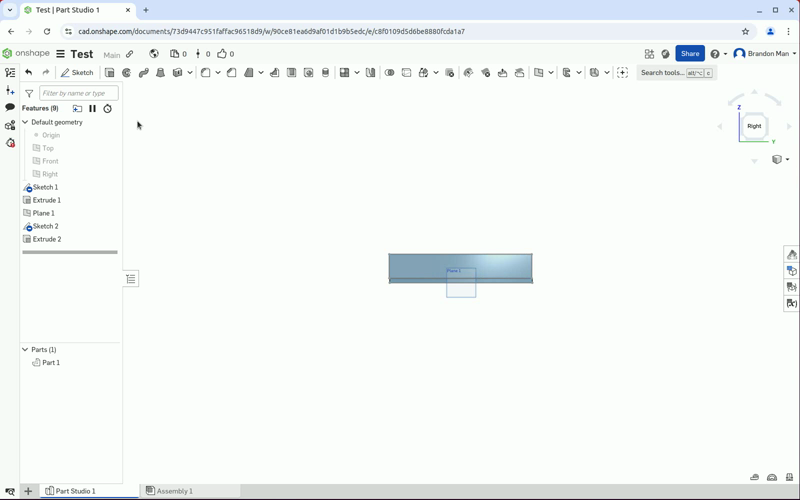
key(shift+h)
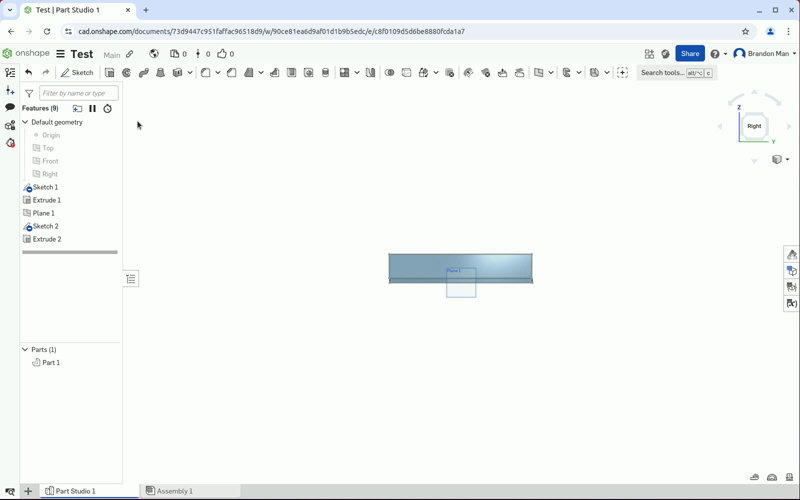
key(shift+7)
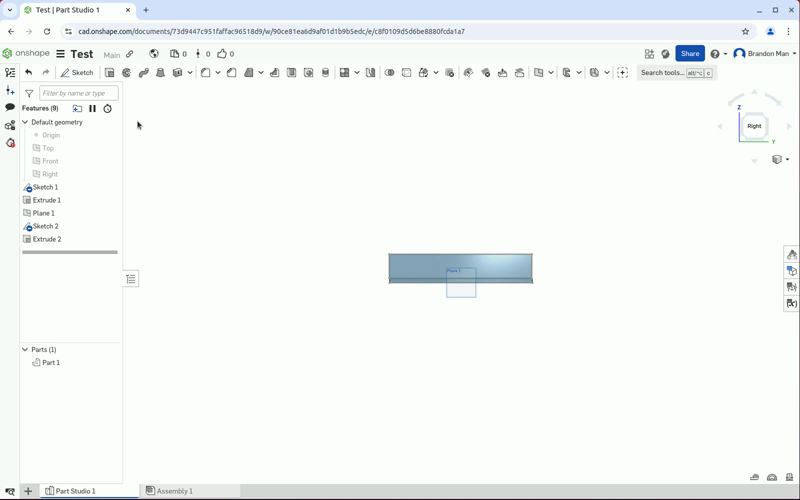
key(right, 2)
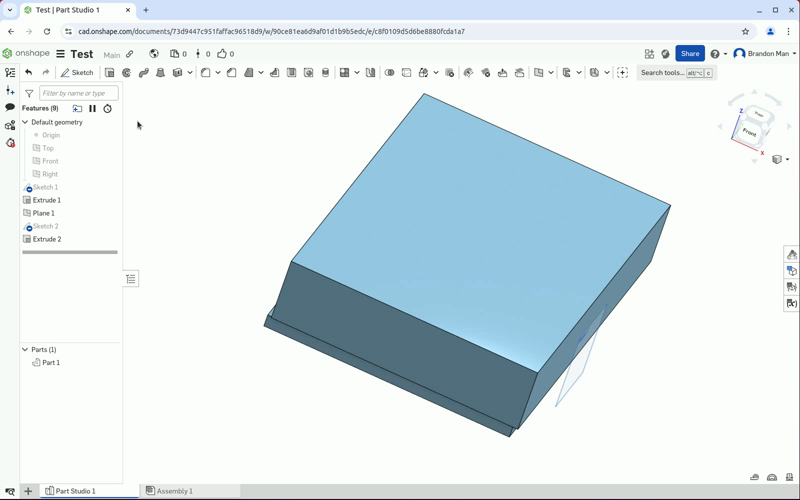
key(down, 2)
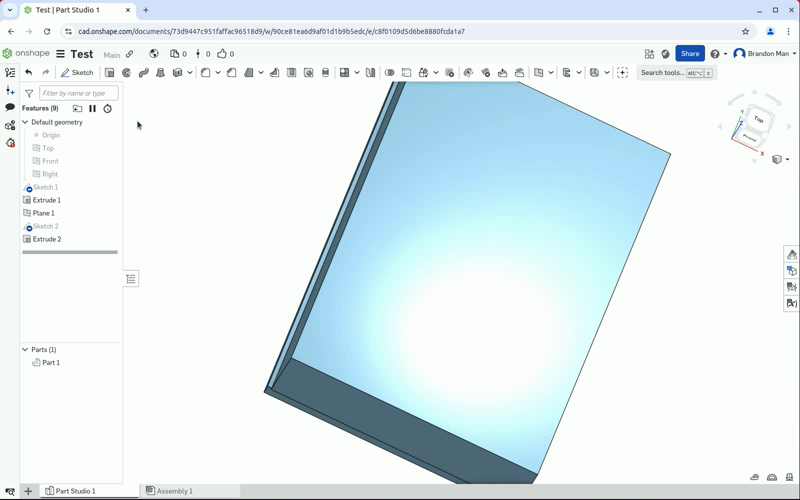
key(up, 2)
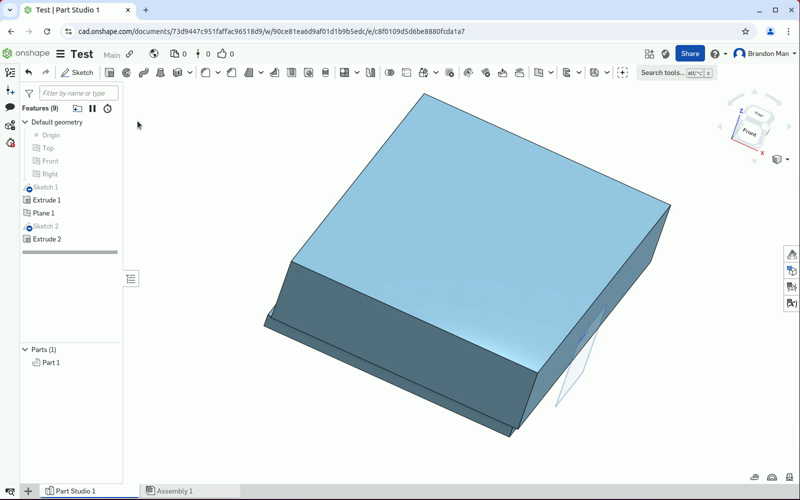
key(left, 2)
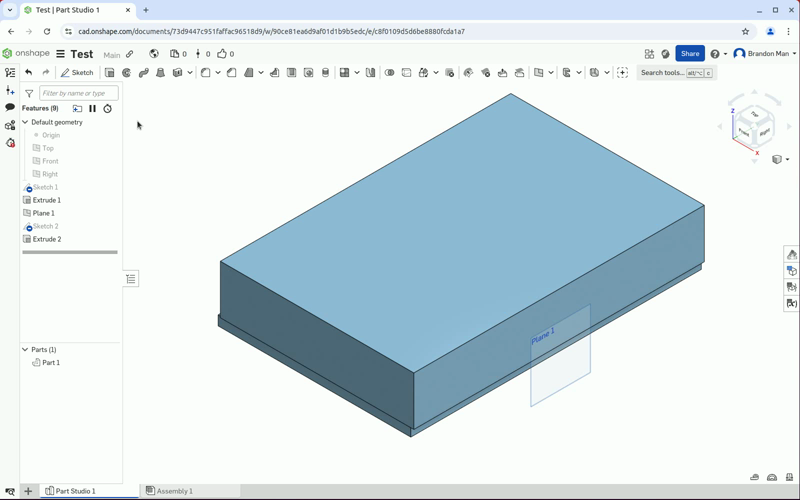
mouse_move(73, 189)
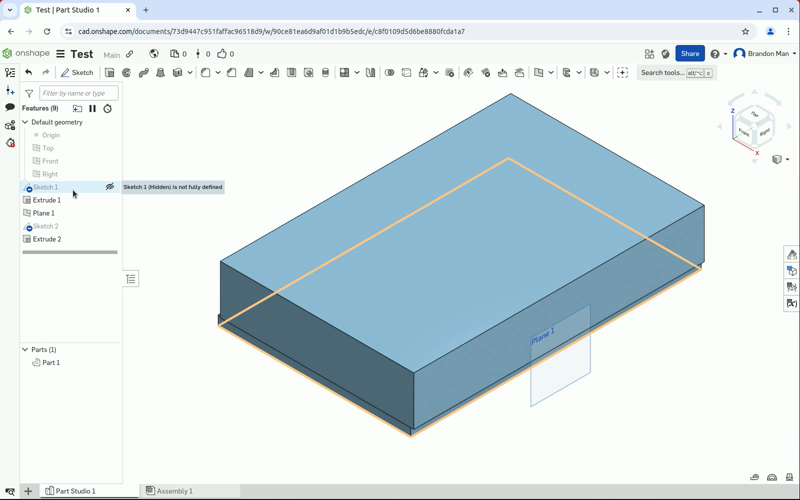
click(73, 189)